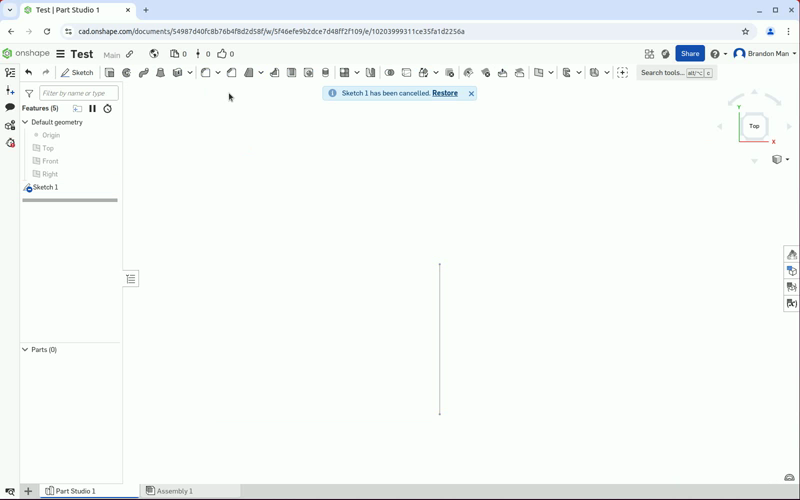
key(shift+h)
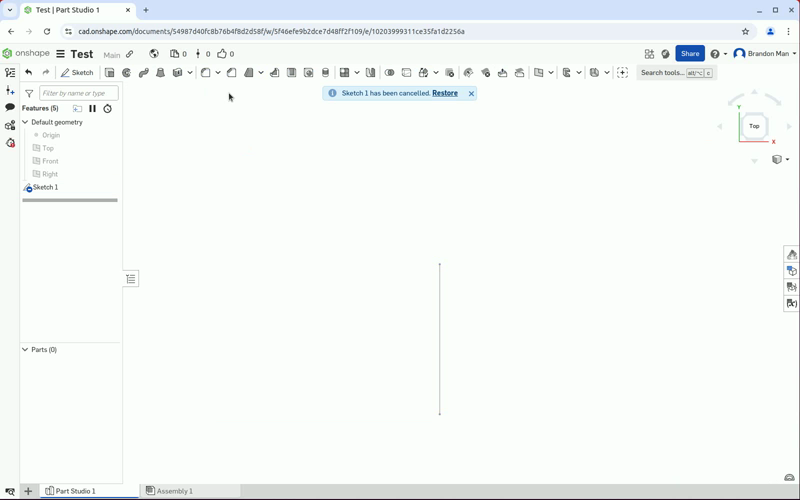
key(shift+s)
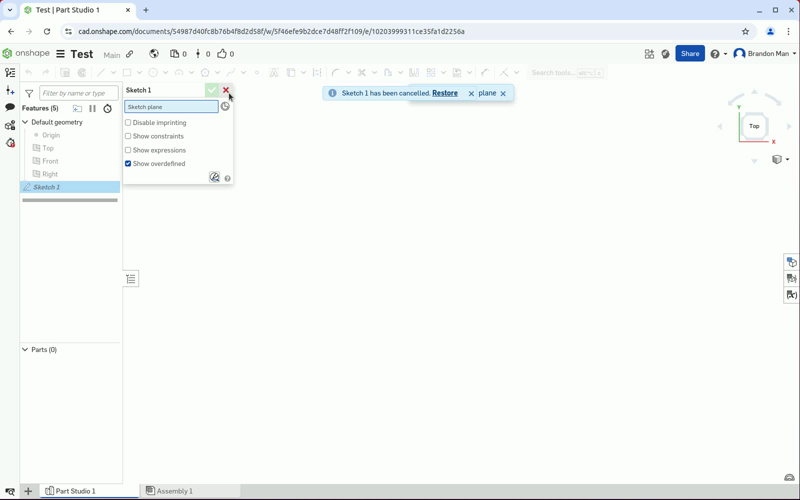
mouse_move(73, 150)
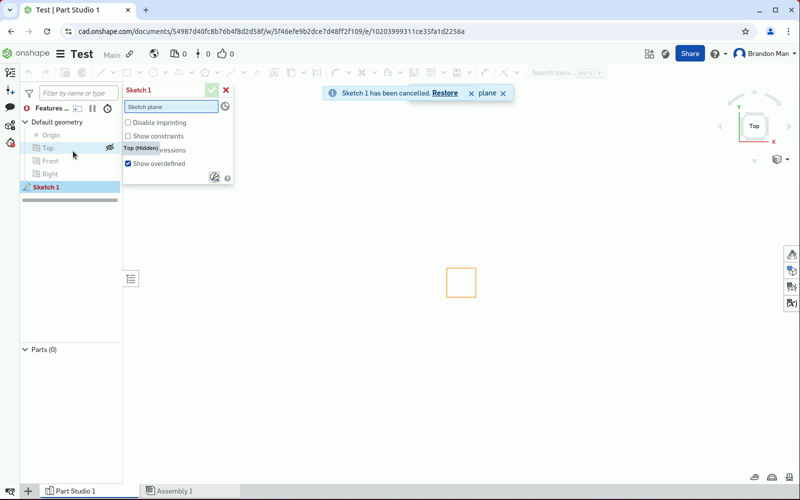
click(73, 150)
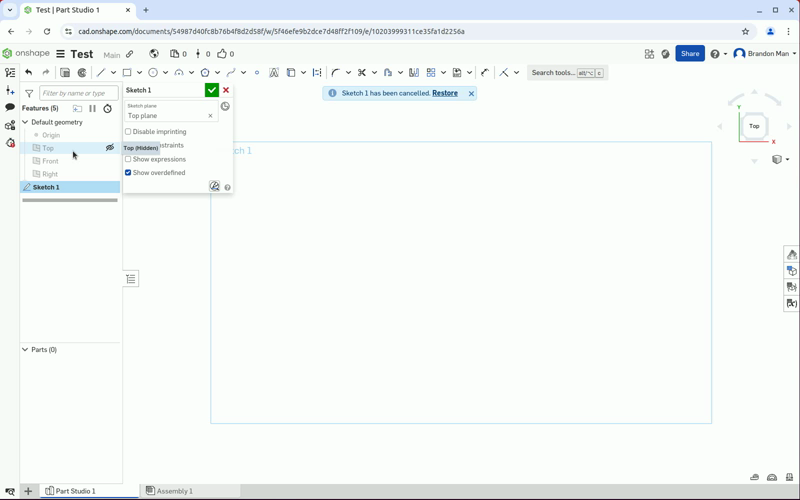
mouse_move(73, 352)
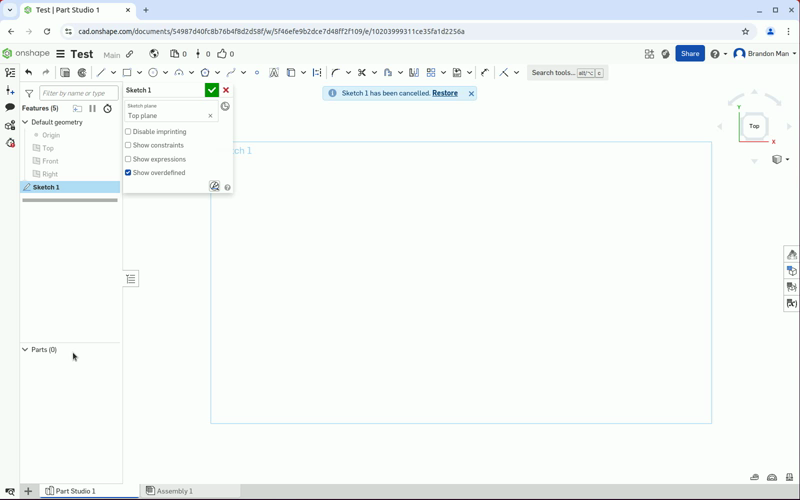
key(y)
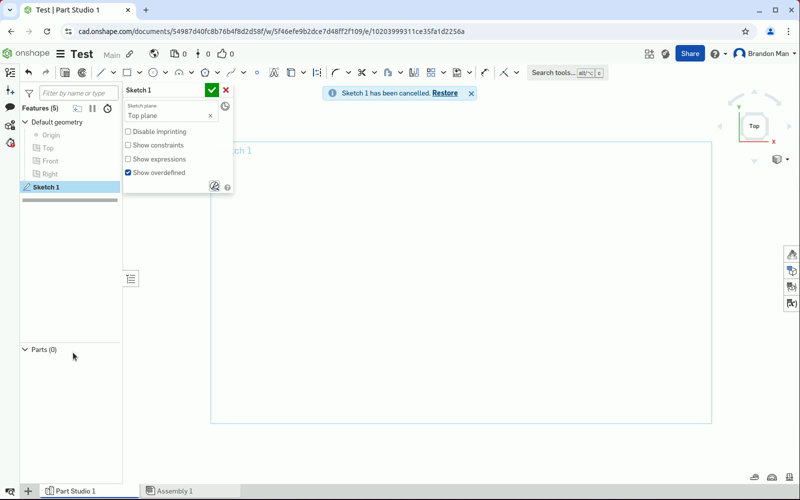
key(a)
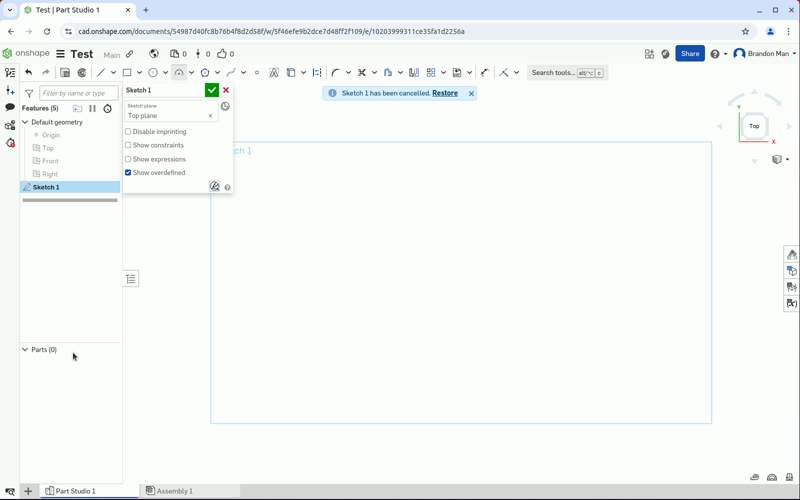
key_down(shift)
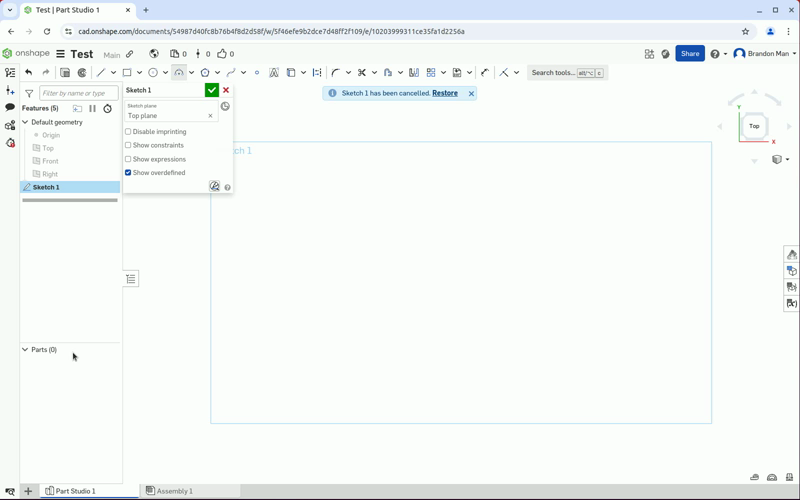
mouse_move(356, 254)
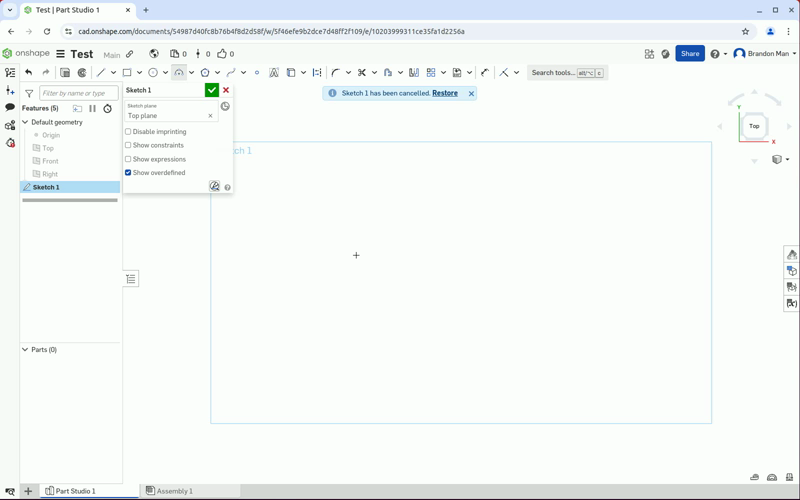
click(356, 254)
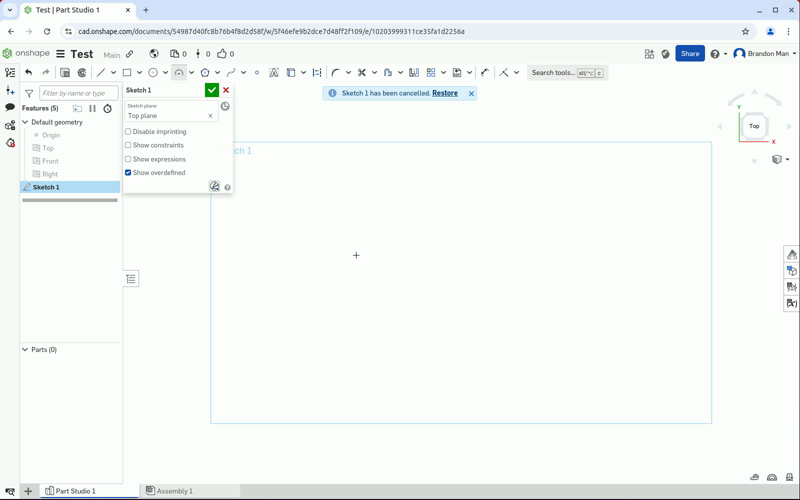
key_up(shift)
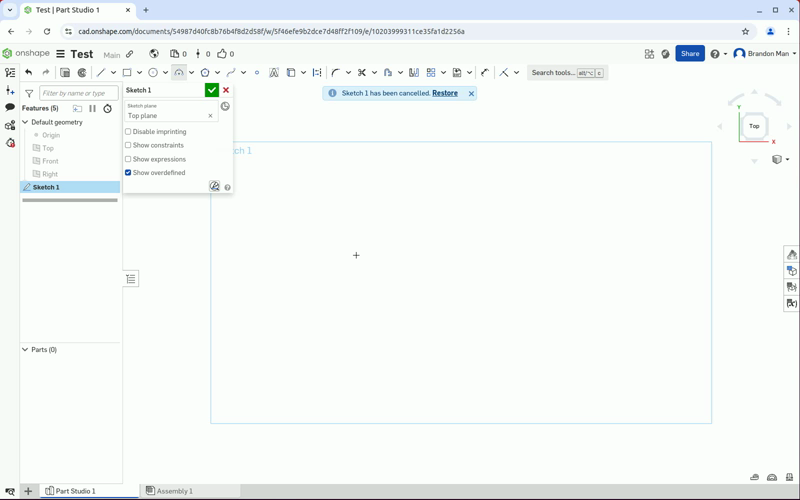
key_down(shift)
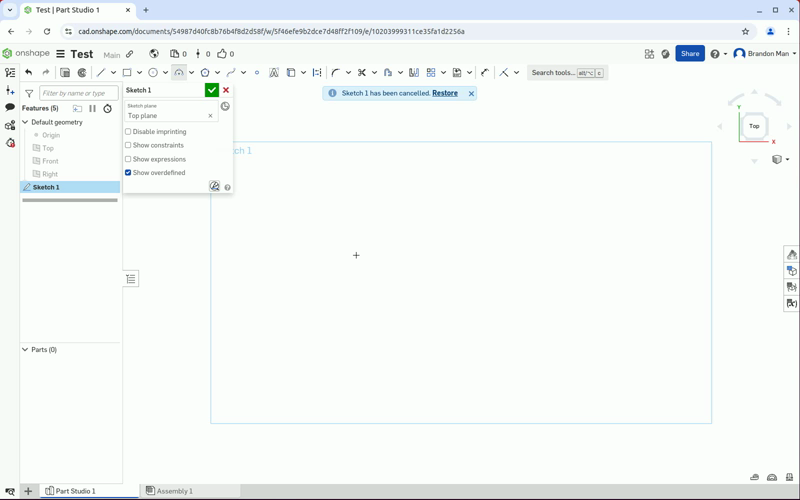
mouse_move(563, 254)
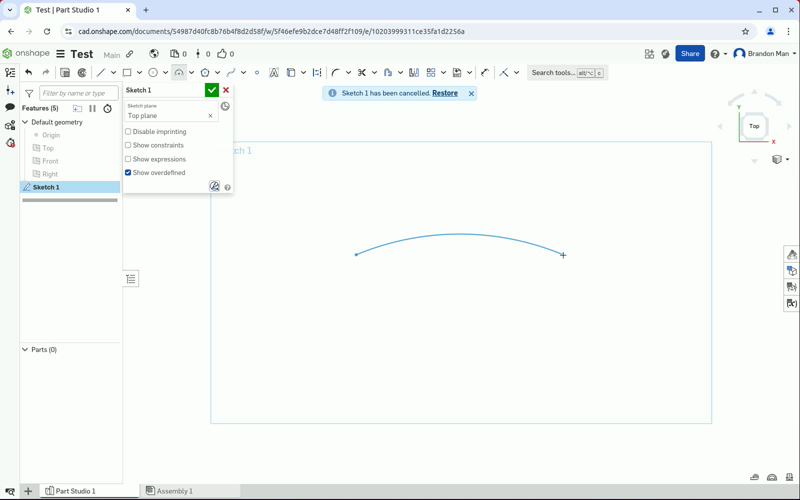
click(563, 254)
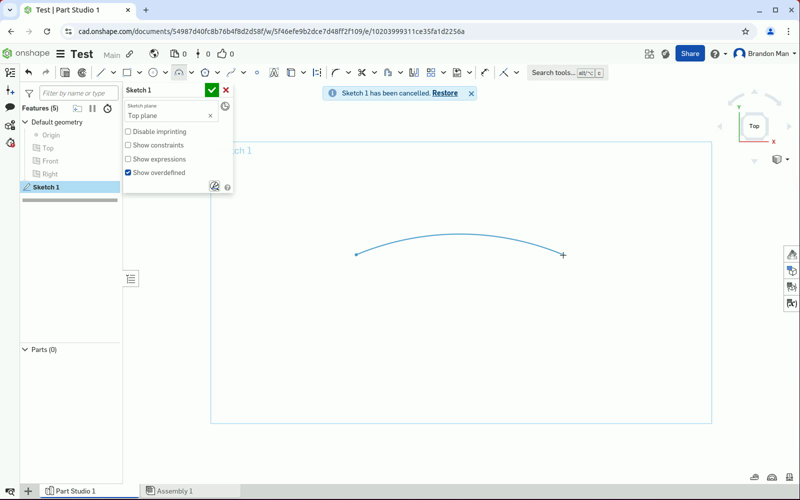
mouse_move(459, 388)
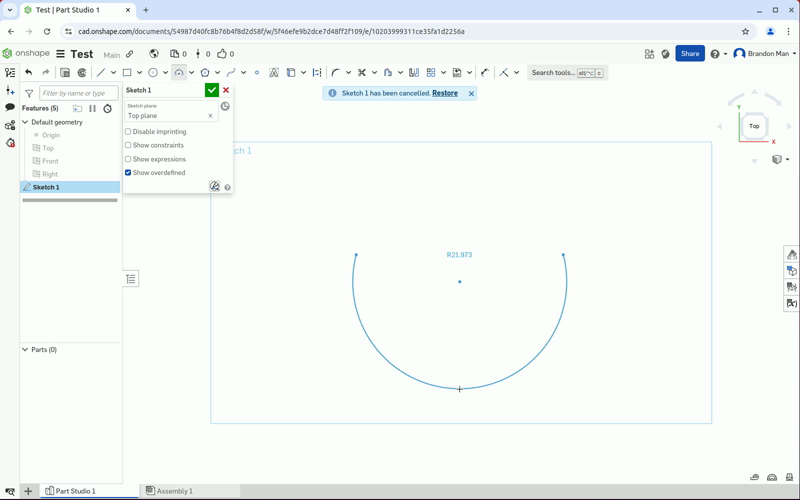
click(459, 388)
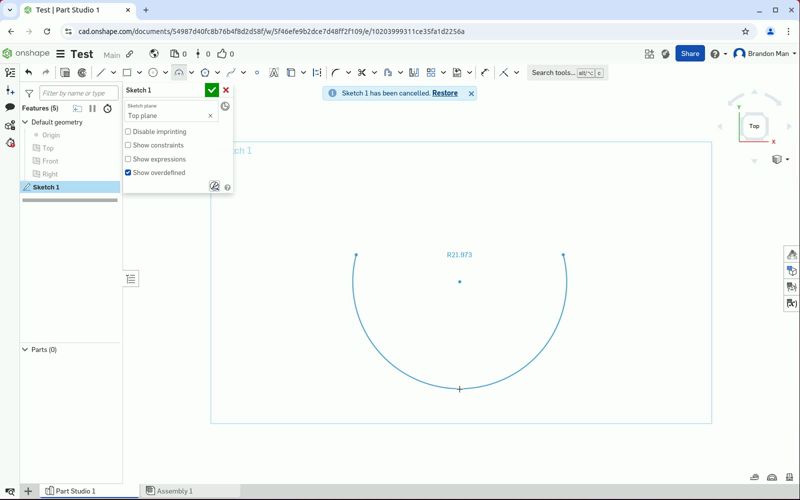
key_up(shift)
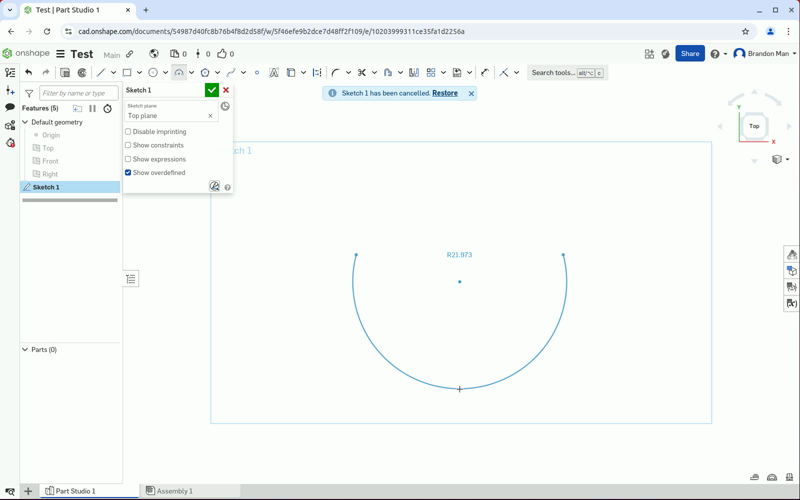
key(esc)
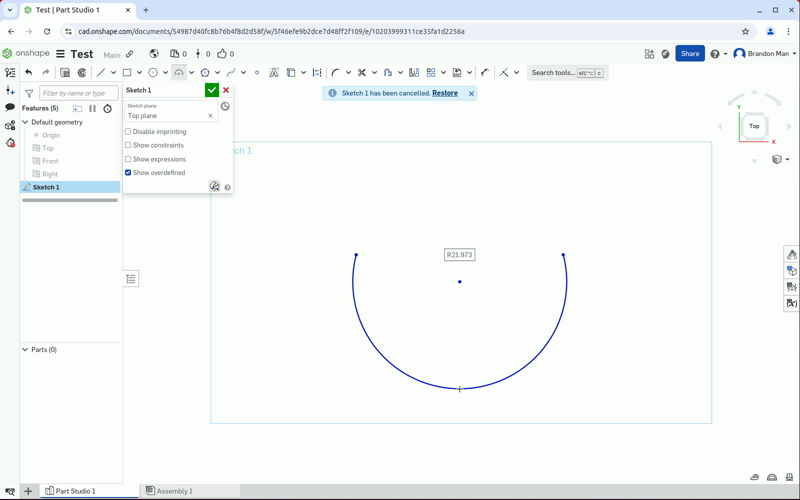
key(l)
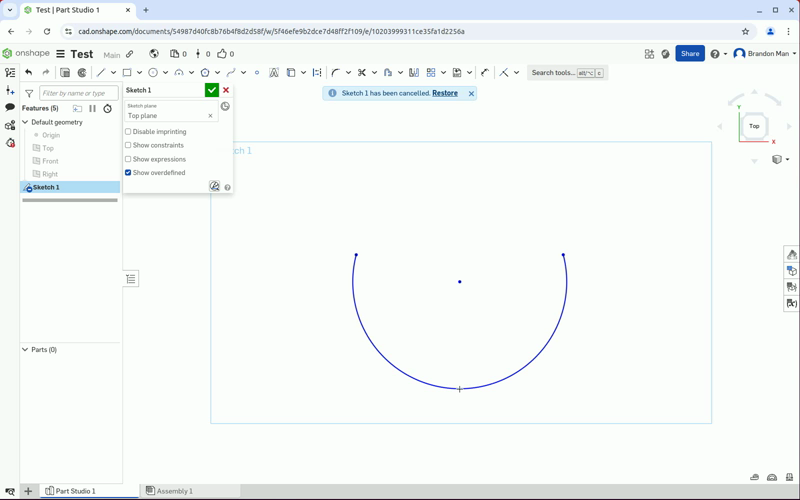
mouse_move(563, 254)
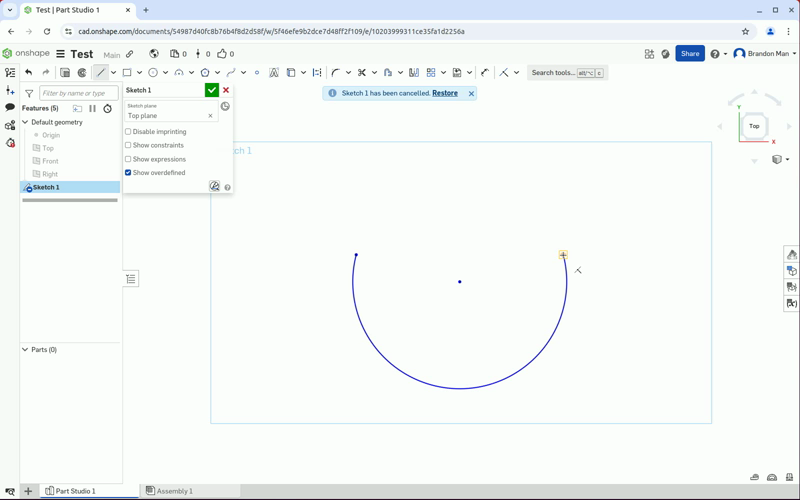
click(563, 254)
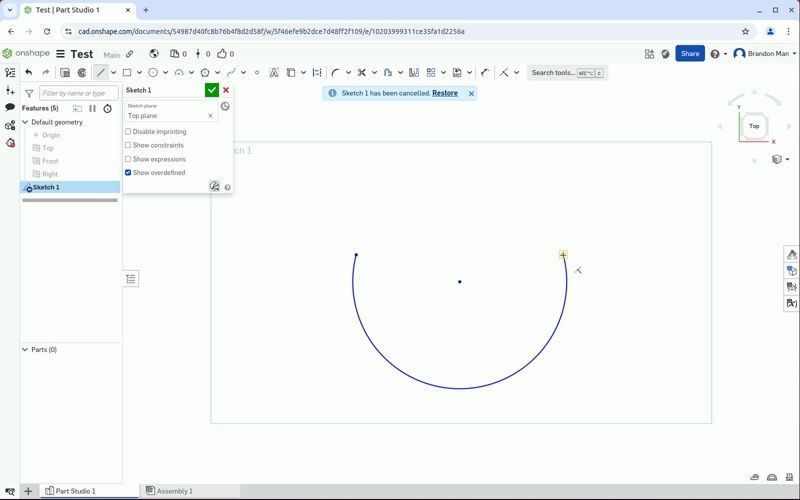
key_down(shift)
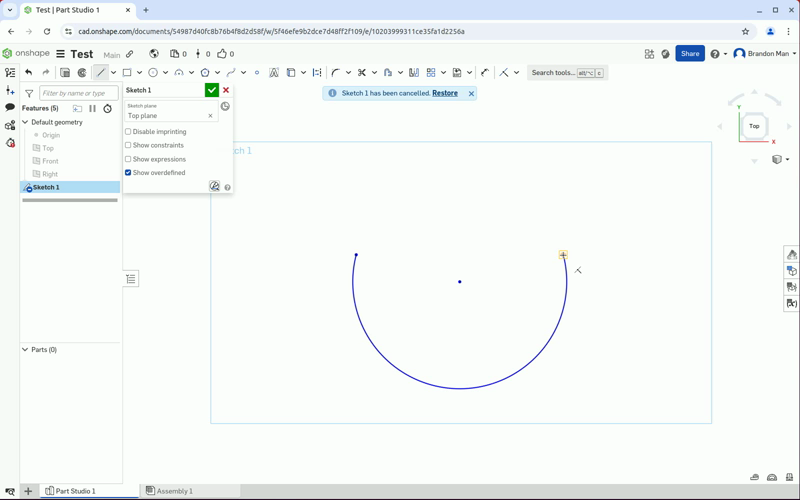
mouse_move(589, 254)
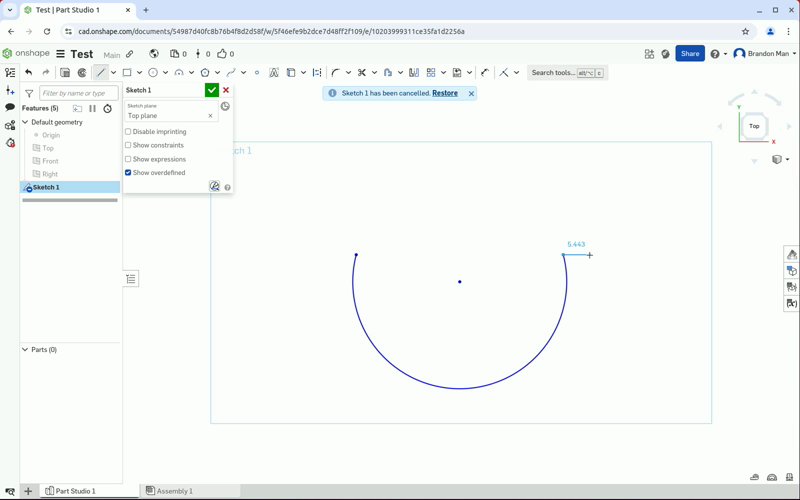
mouse_move(549, 259)
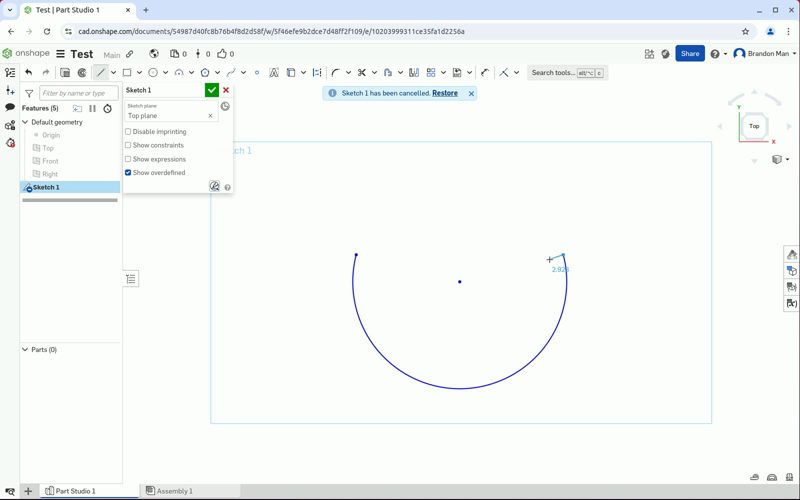
click(549, 259)
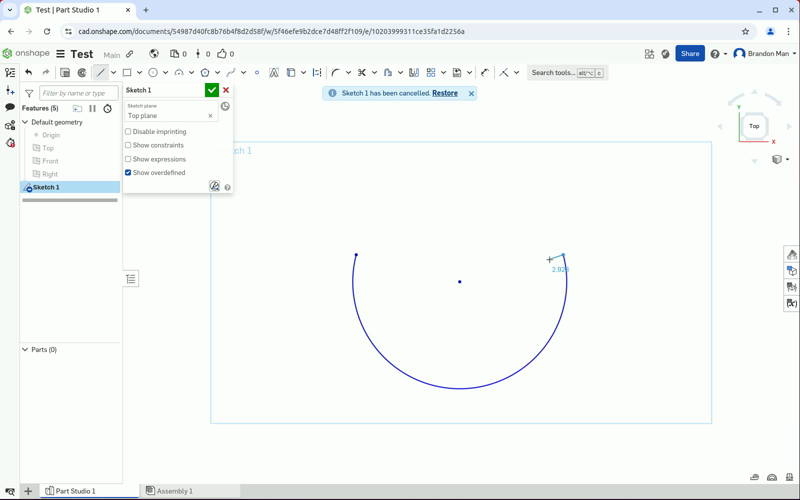
key_up(shift)
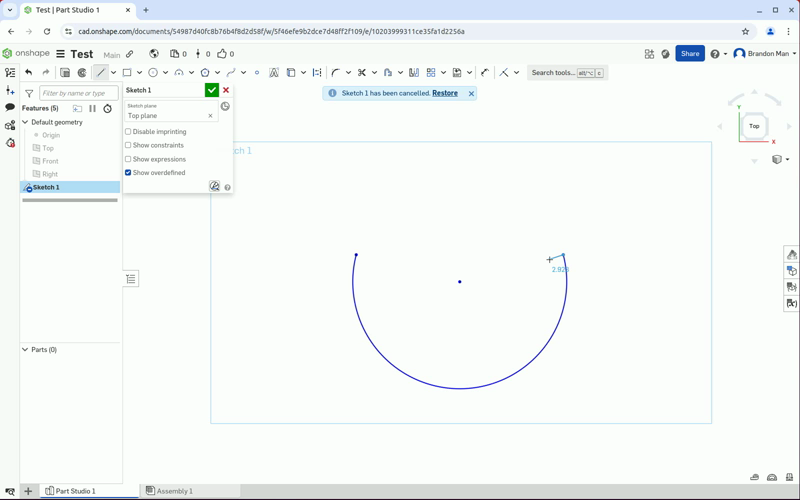
key(esc)
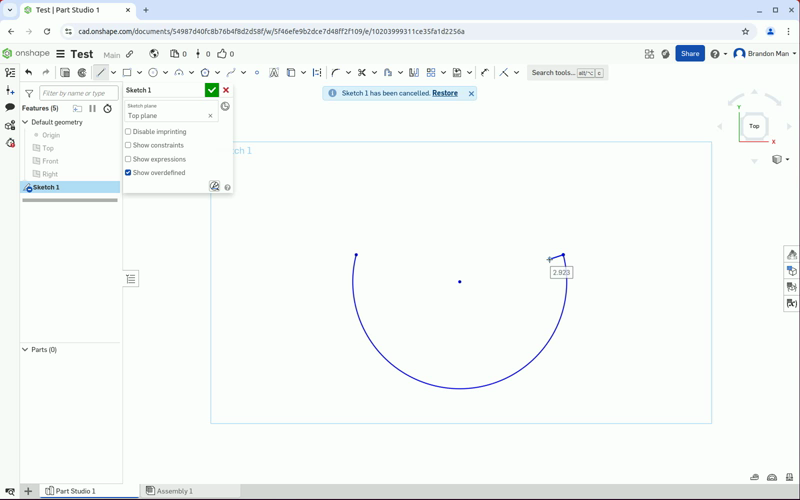
key(a)
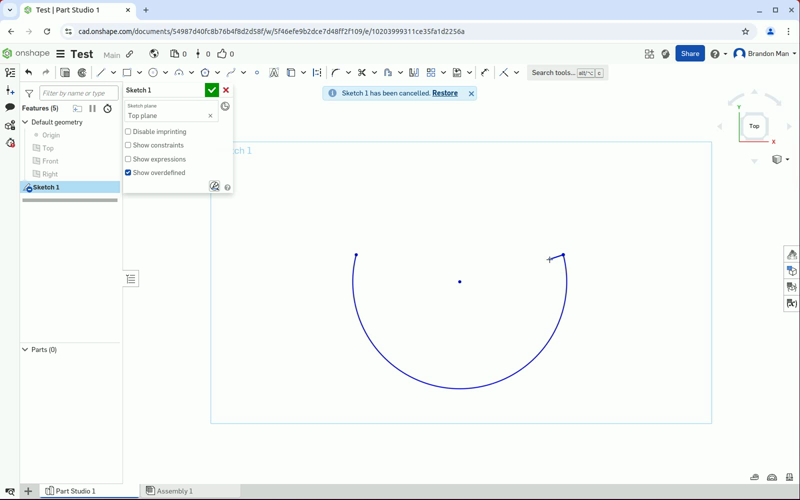
mouse_move(549, 259)
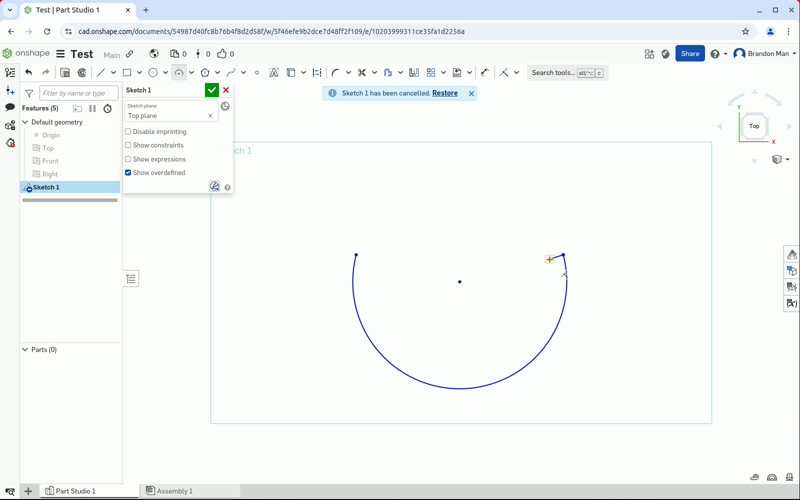
click(549, 259)
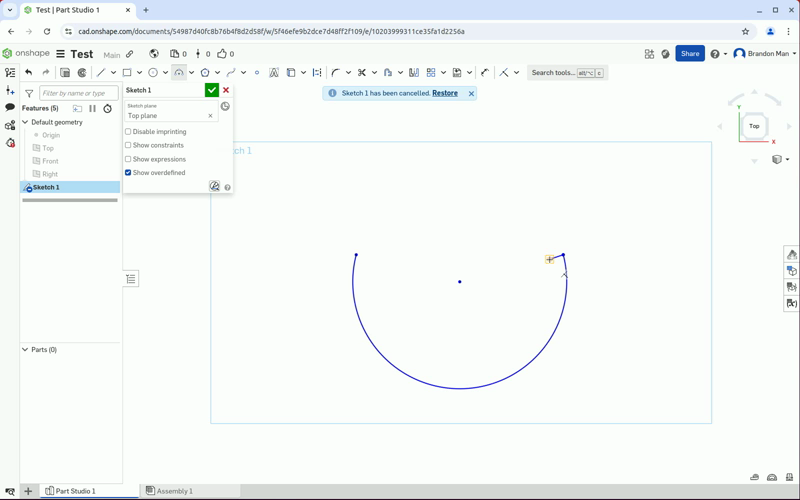
key_down(shift)
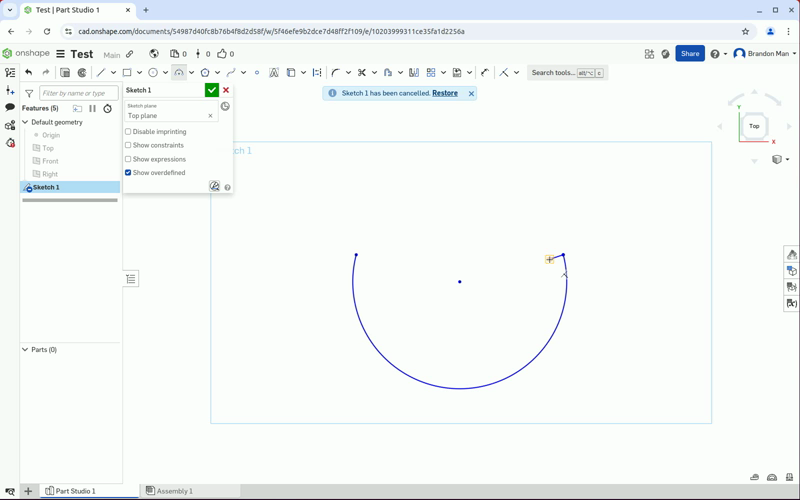
mouse_move(369, 259)
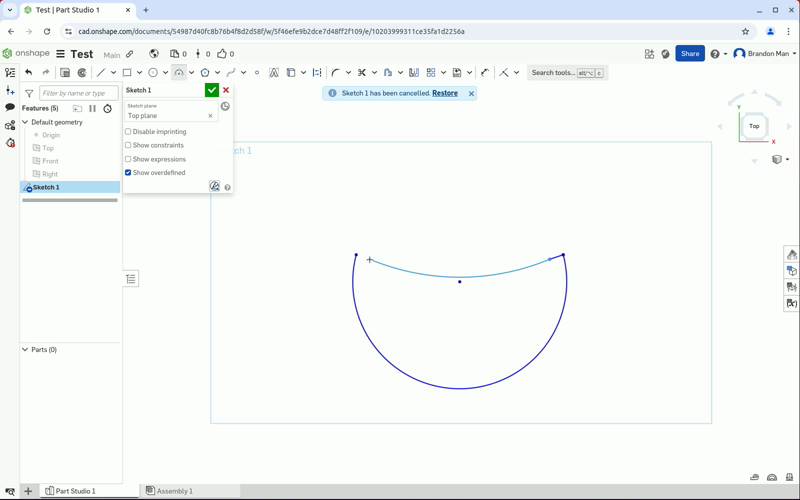
click(369, 259)
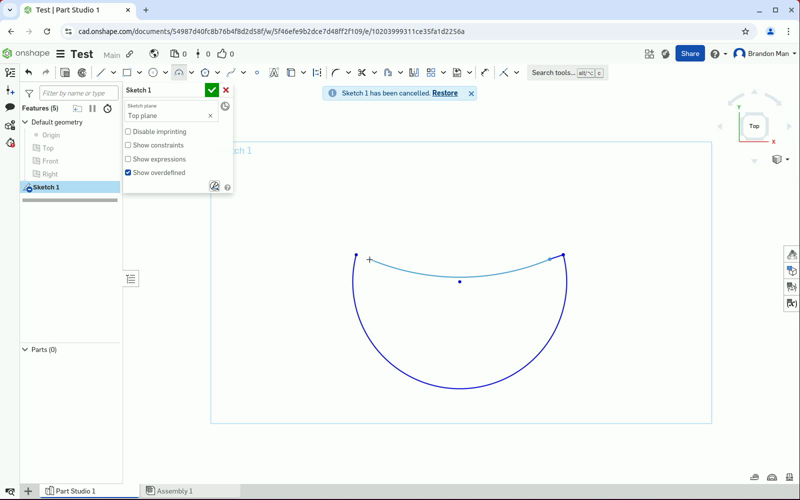
mouse_move(459, 375)
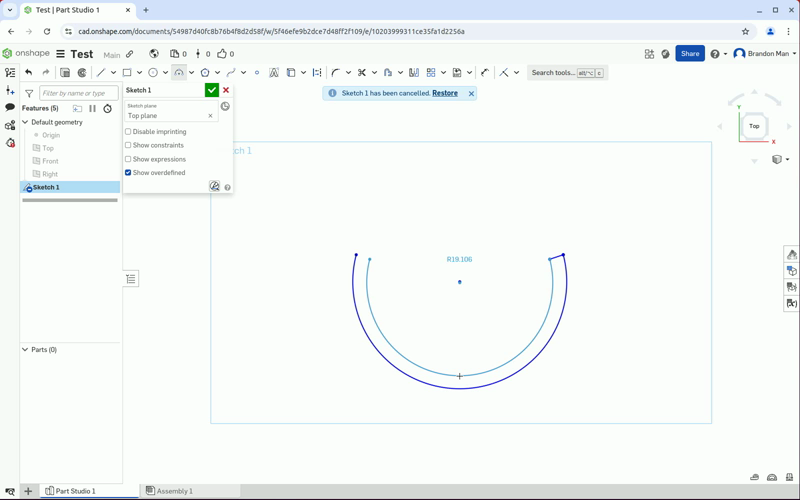
click(459, 375)
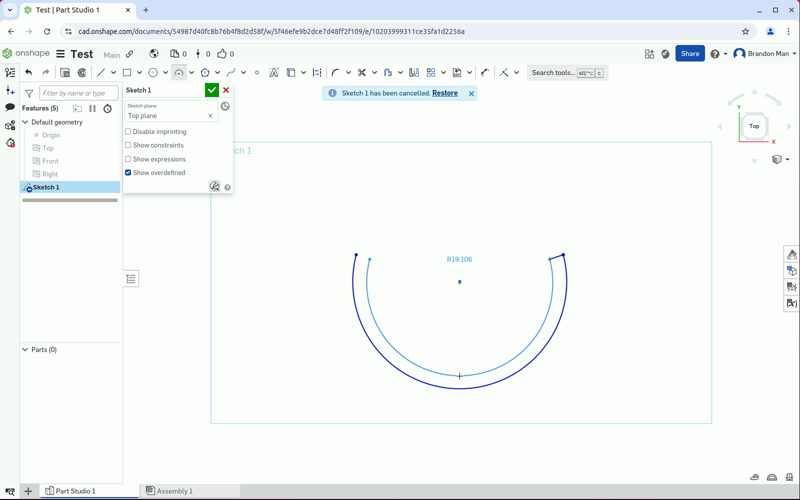
key_up(shift)
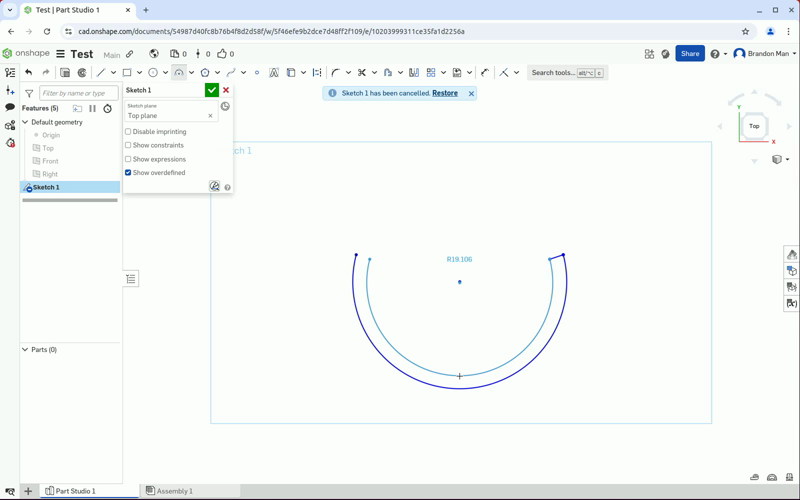
key(esc)
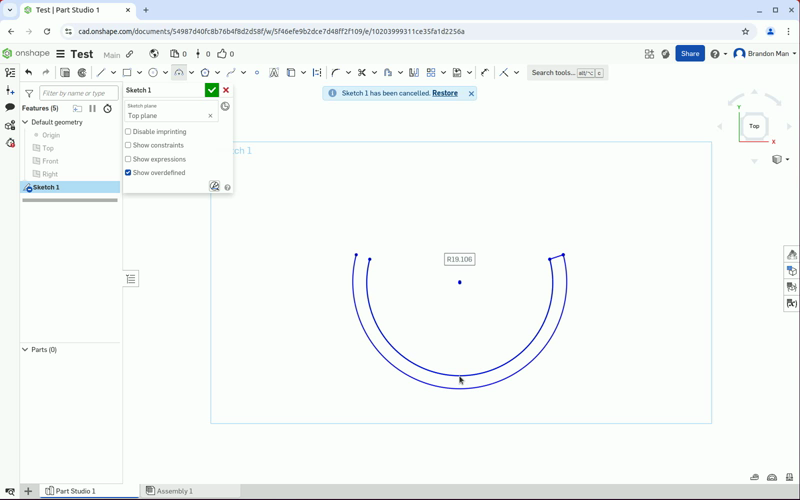
key(l)
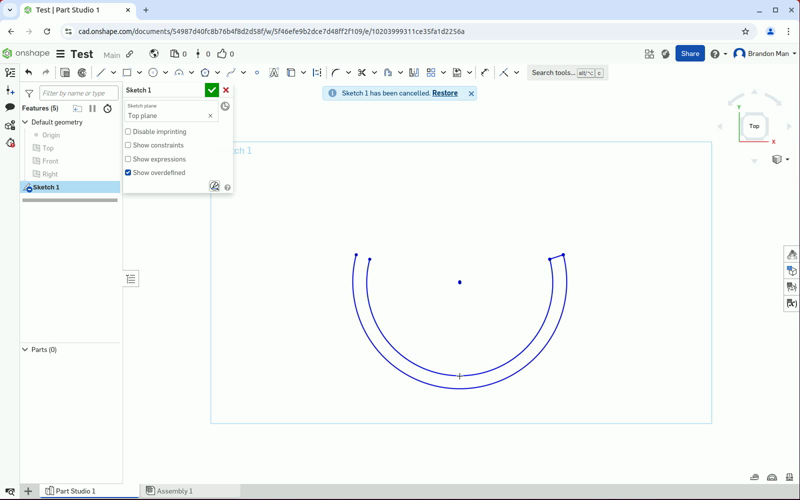
mouse_move(369, 259)
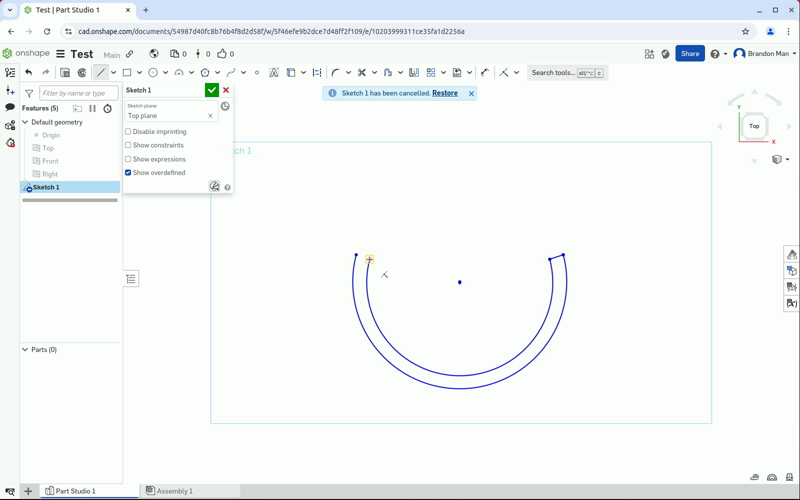
click(369, 259)
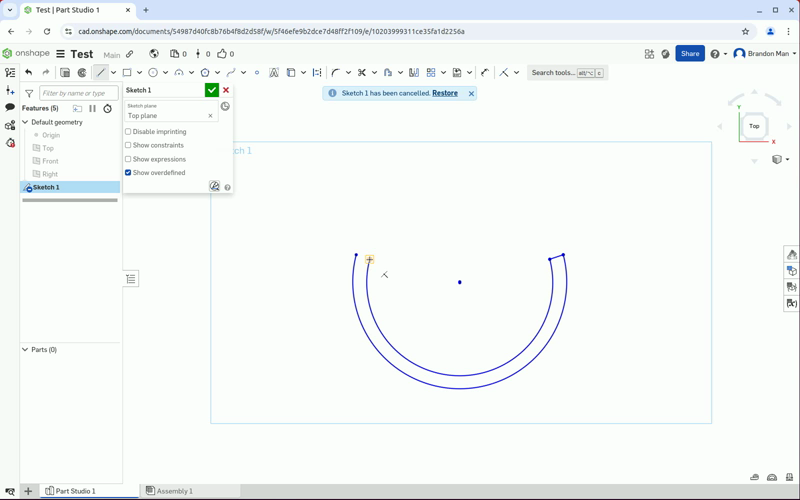
mouse_move(399, 259)
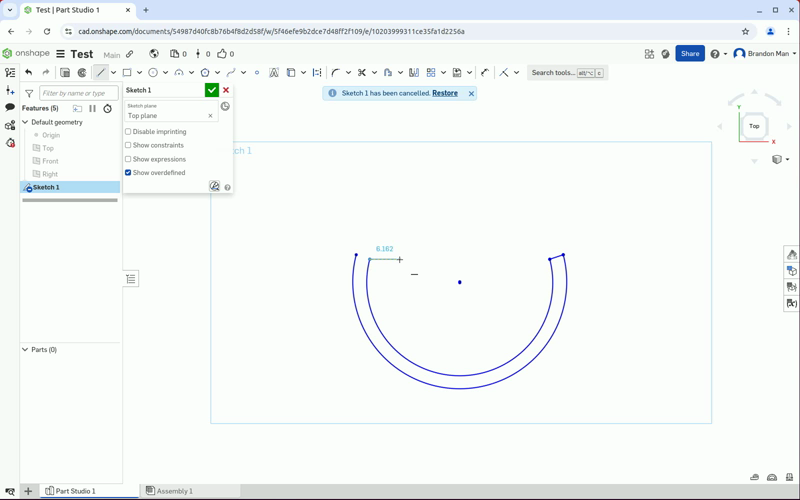
key_down(shift)
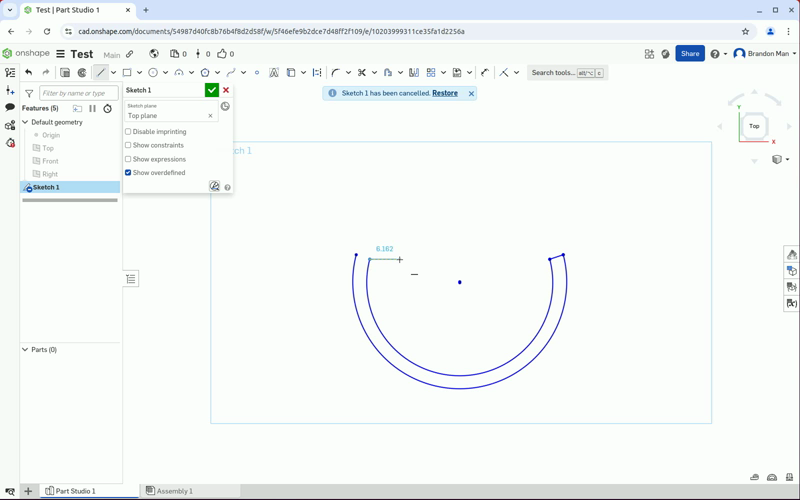
mouse_move(356, 254)
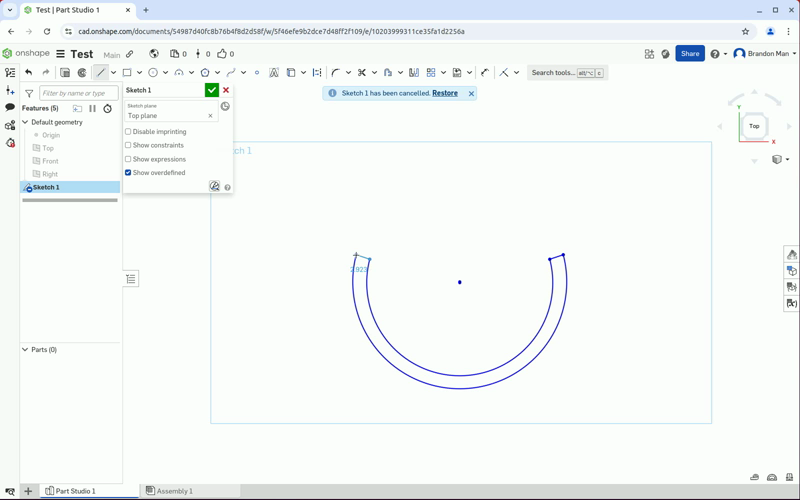
key_up(shift)
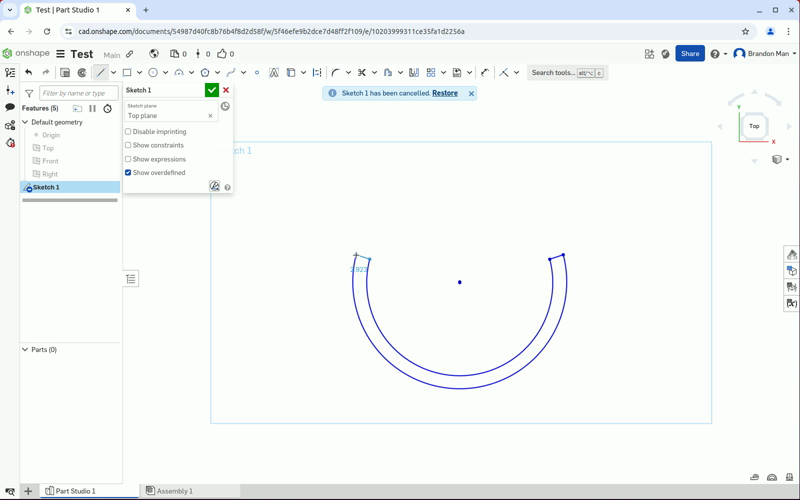
click(356, 254)
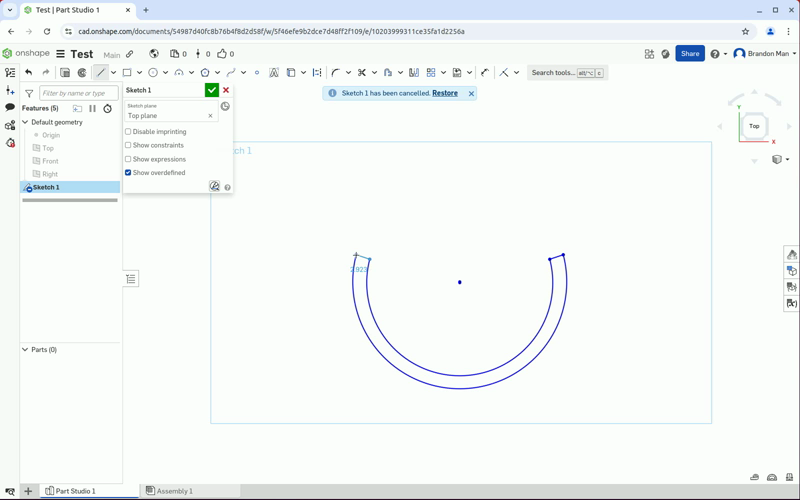
key(esc)
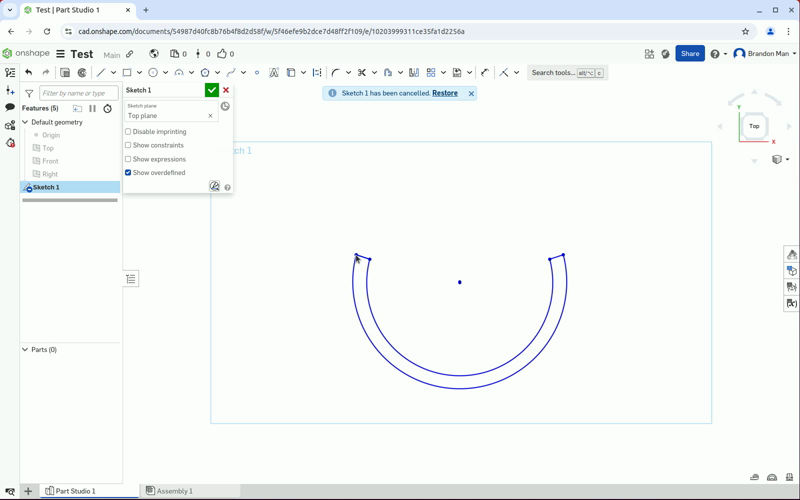
mouse_move(538, 348)
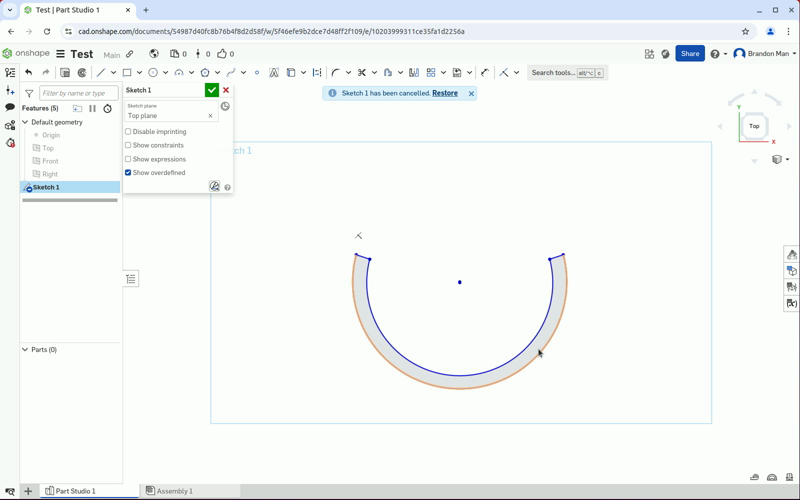
click(538, 348)
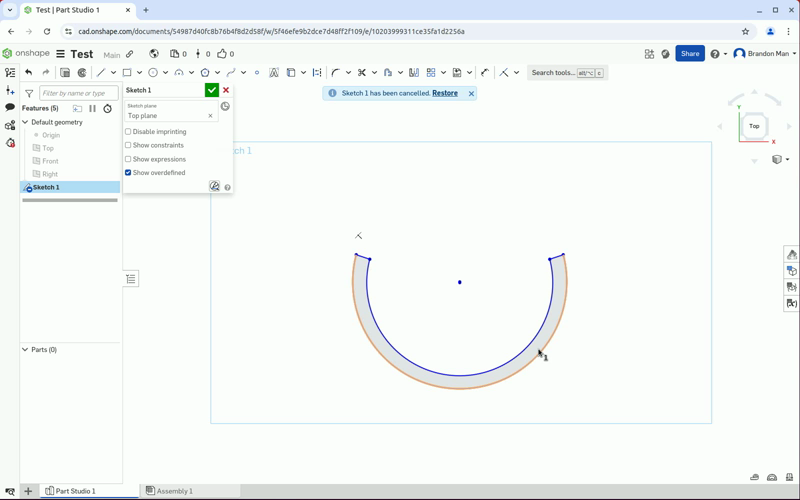
mouse_move(73, 352)
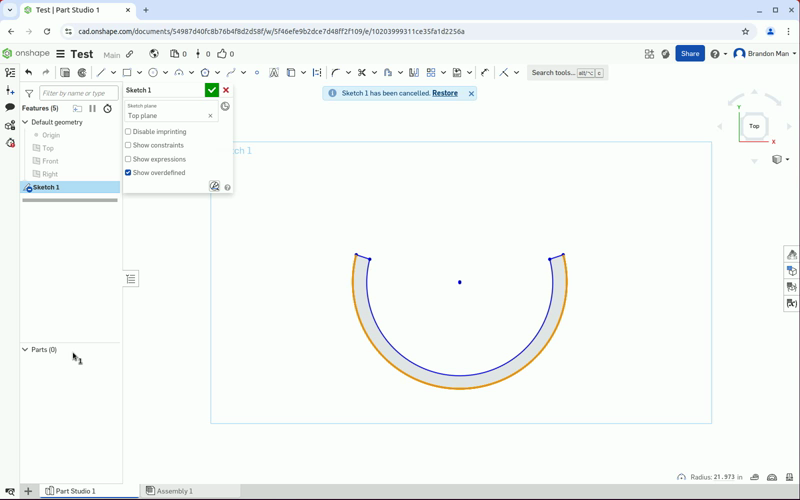
key(shift+y)
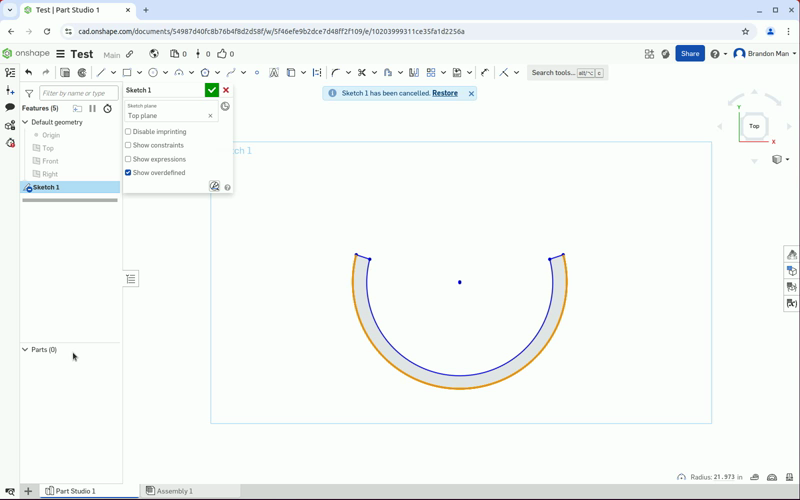
key(shift+e)
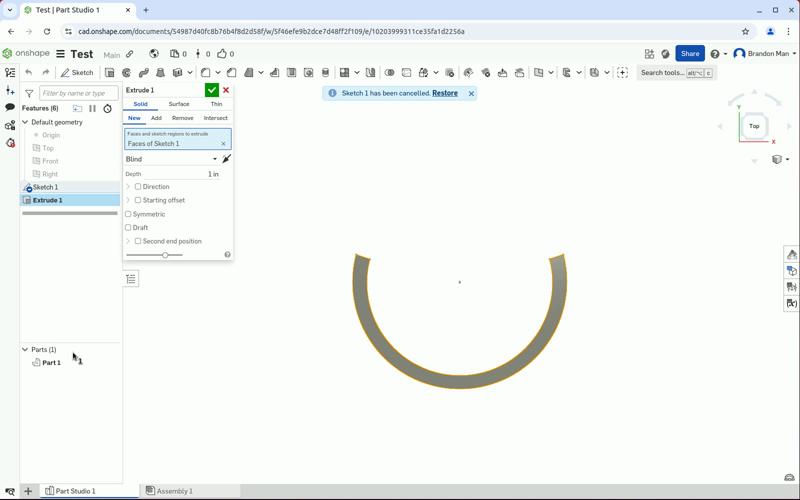
mouse_move(143, 106)
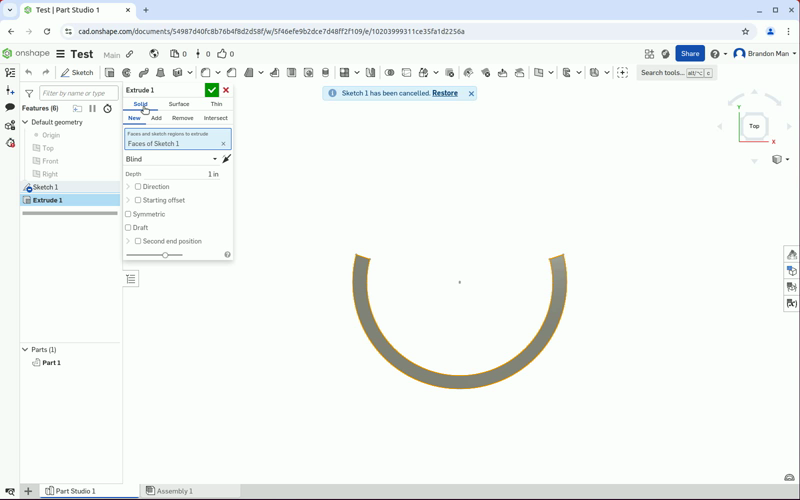
click(143, 106)
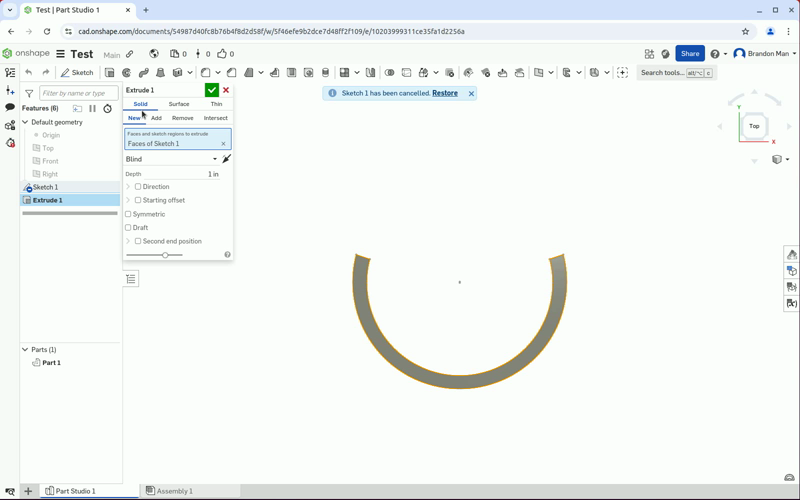
mouse_move(137, 120)
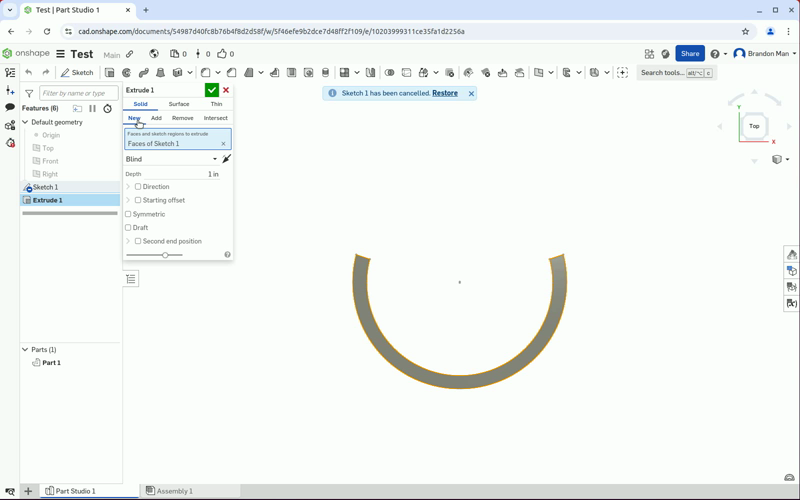
click(137, 120)
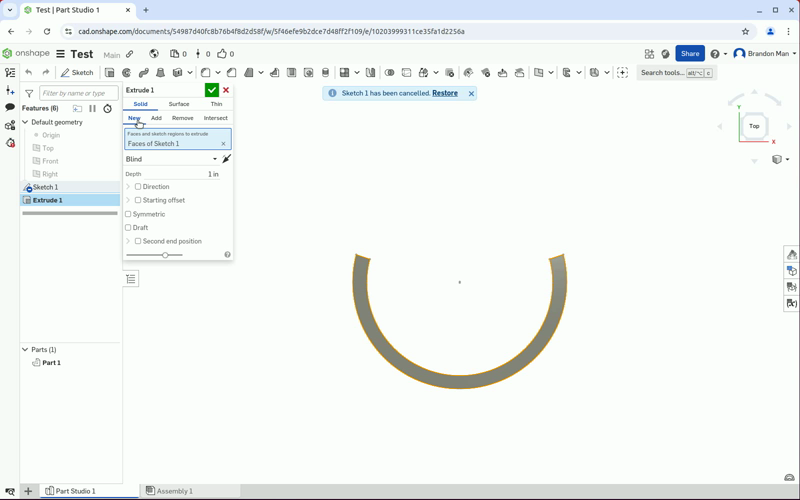
key(tab, 4)
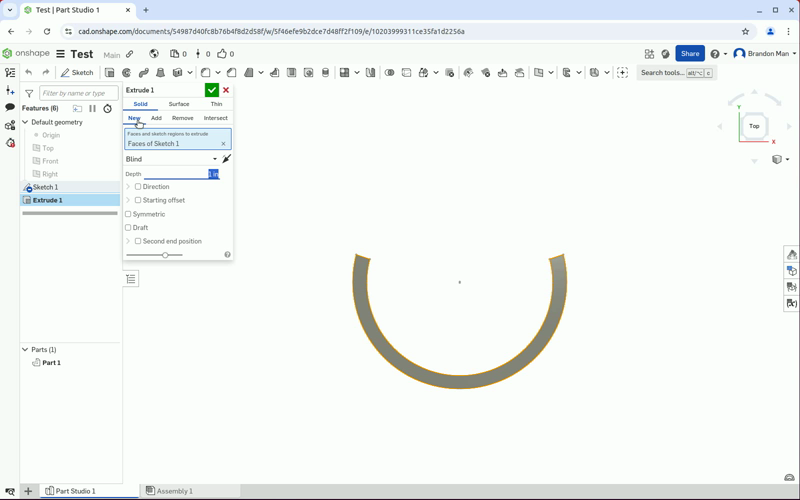
text(14.442)
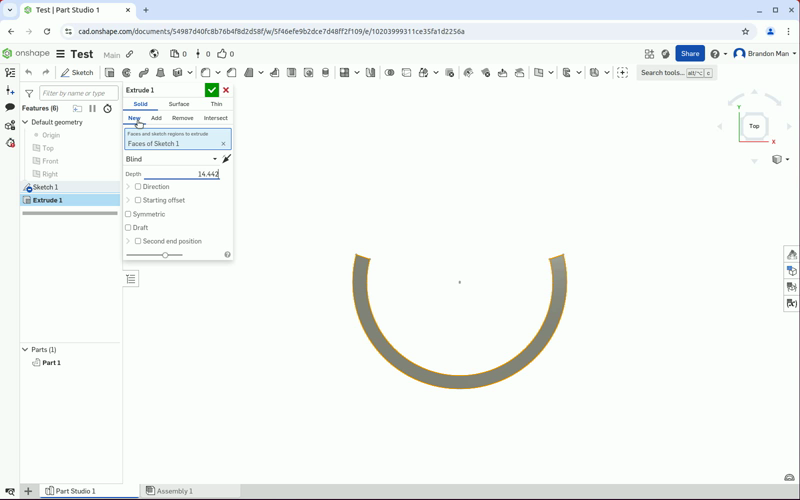
key(tab, 3)
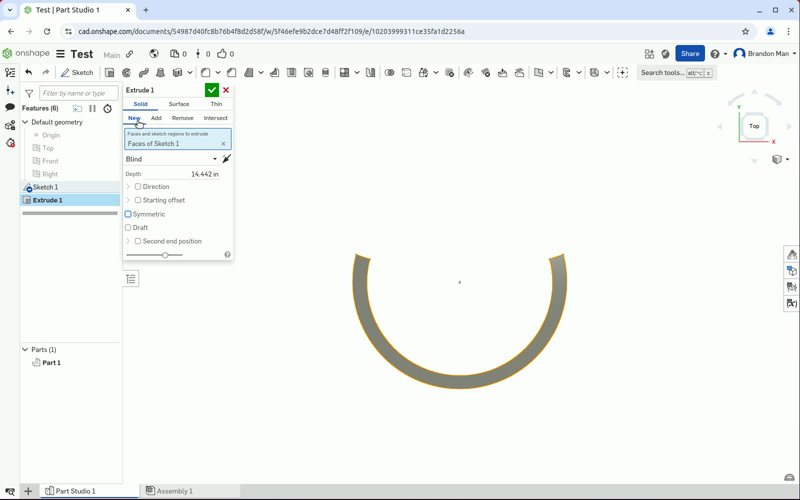
key(space)
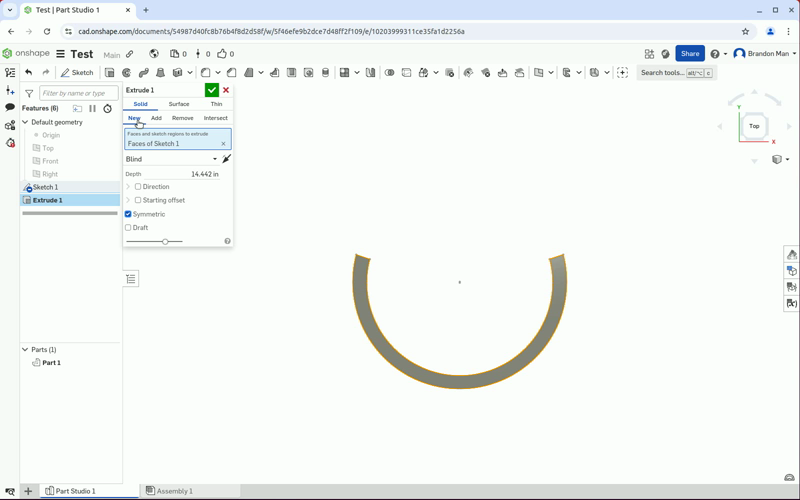
key(enter)
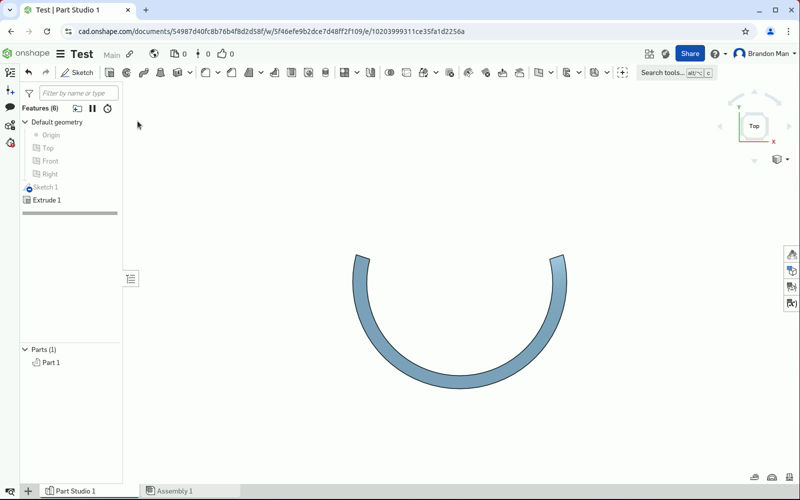
key(shift+h)
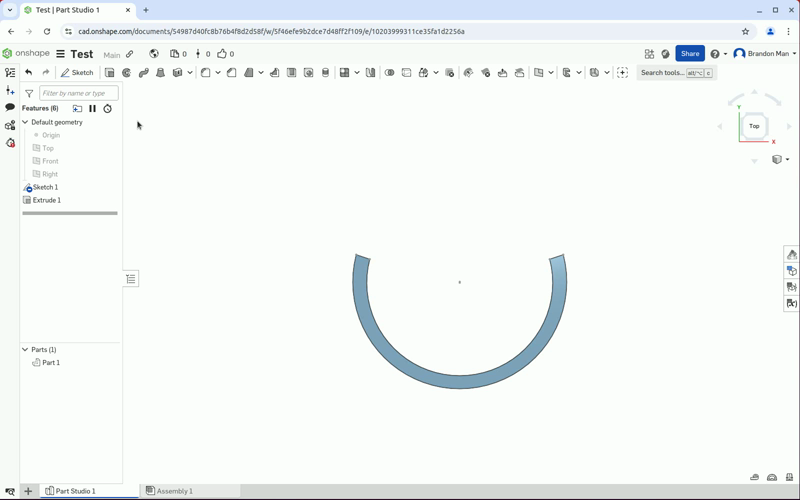
key(shift+h)
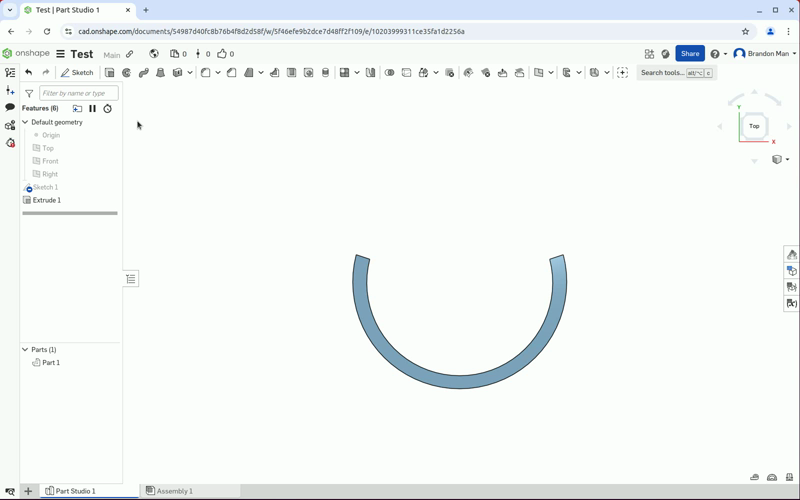
mouse_move(73, 189)
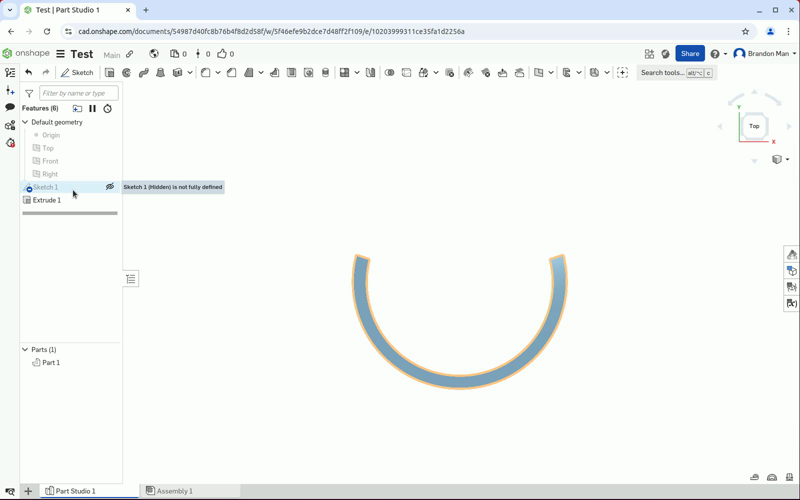
click(73, 189)
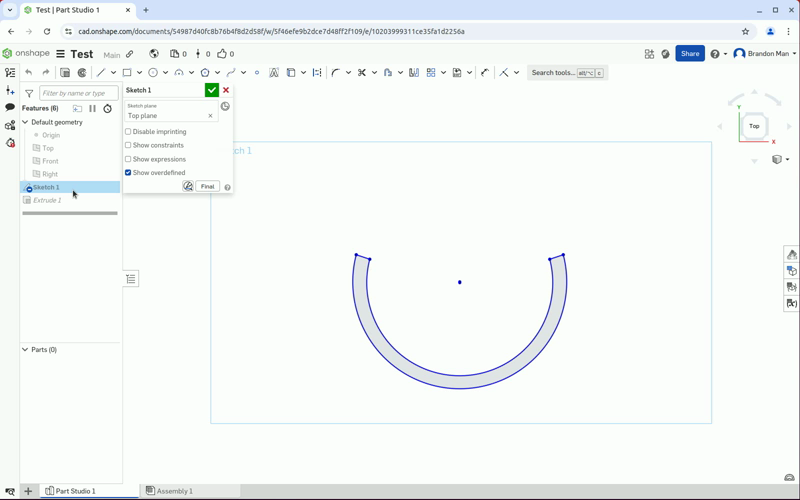
mouse_move(229, 92)
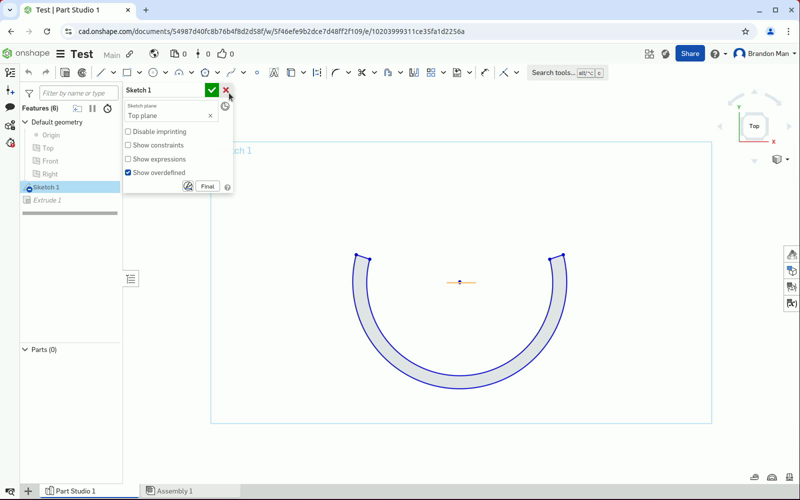
click(229, 92)
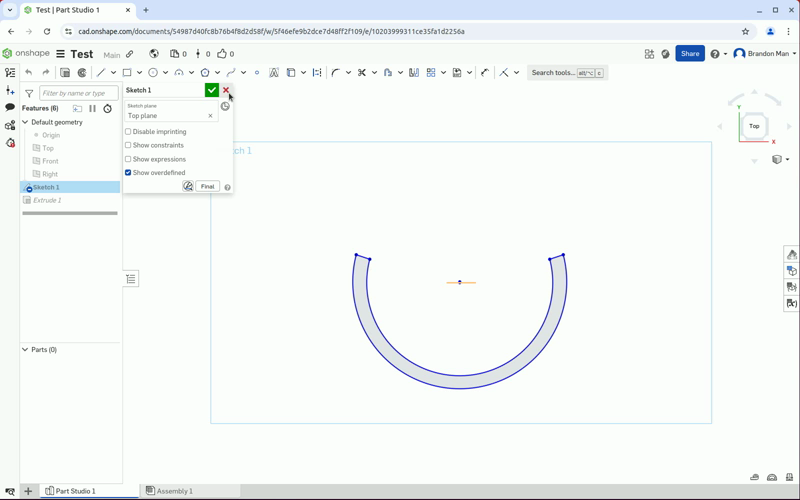
key(shift+s)
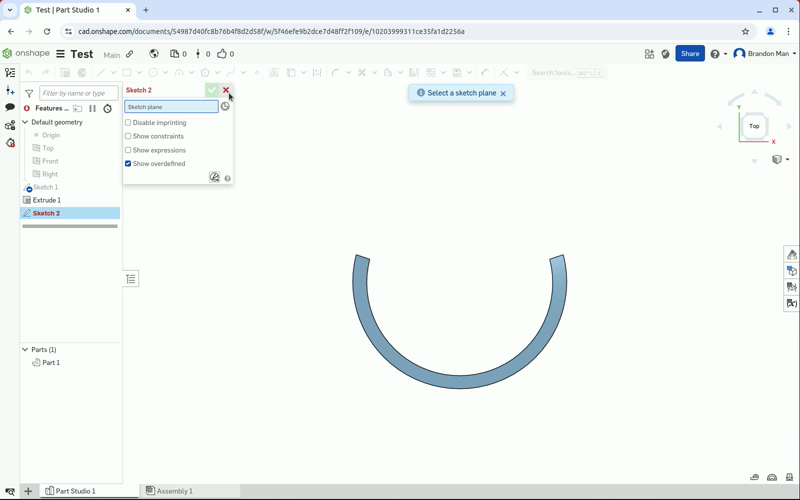
mouse_move(73, 150)
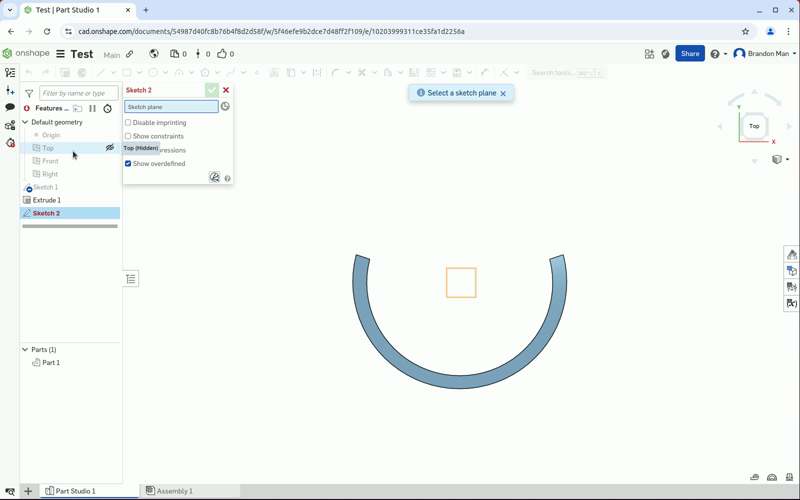
click(73, 150)
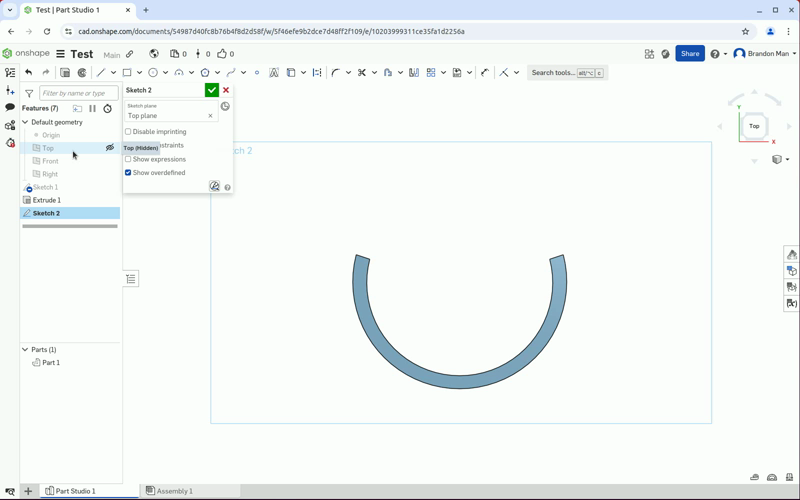
mouse_move(73, 352)
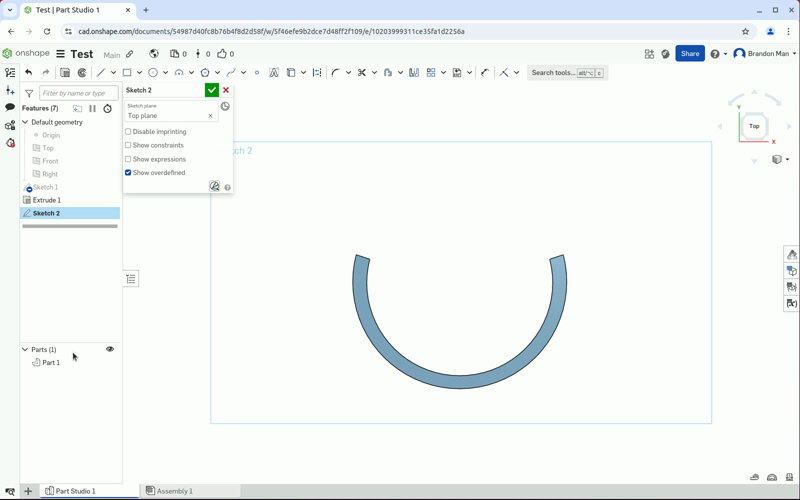
key(y)
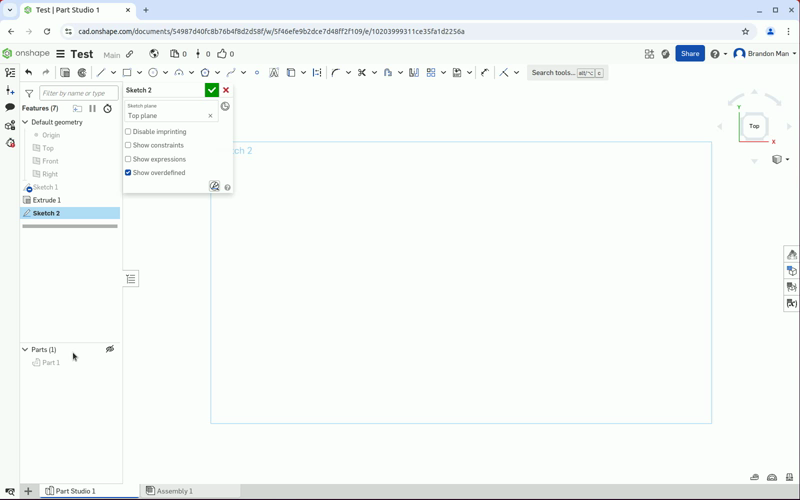
key(l)
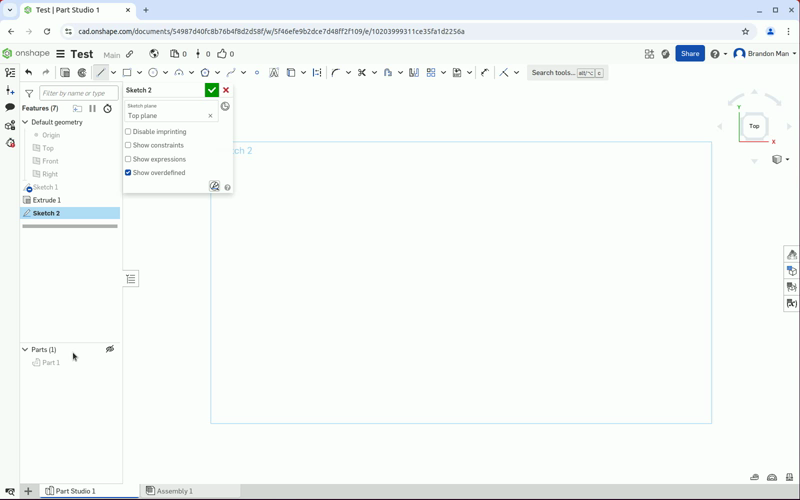
key_down(shift)
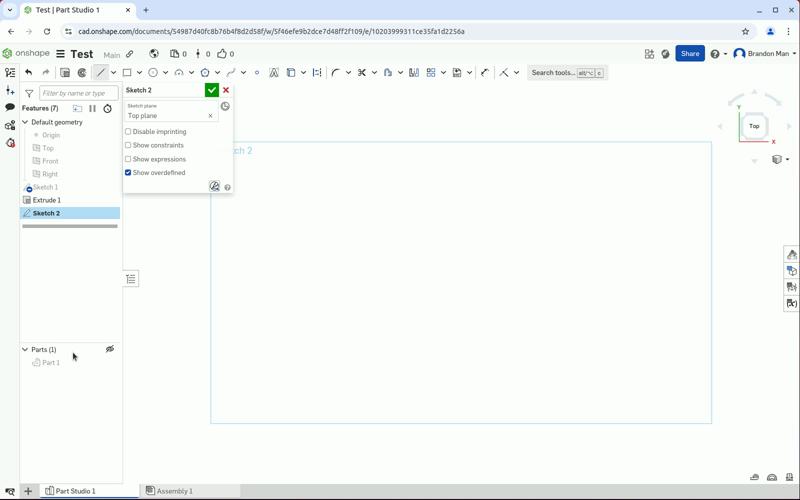
mouse_move(371, 395)
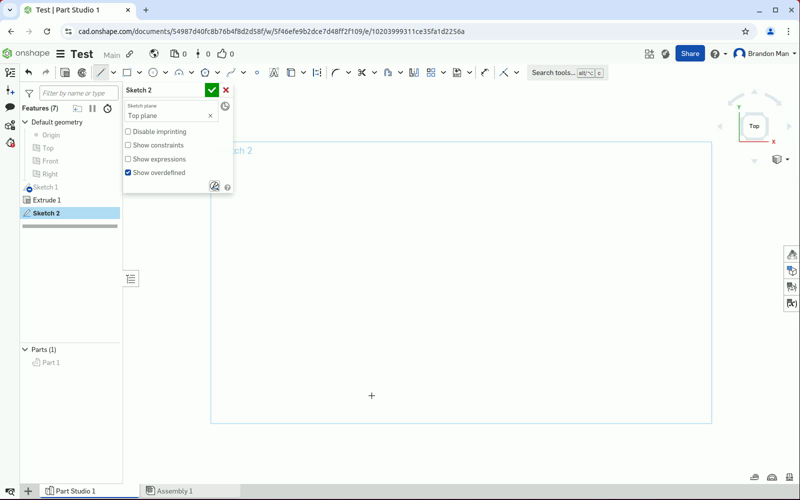
click(371, 395)
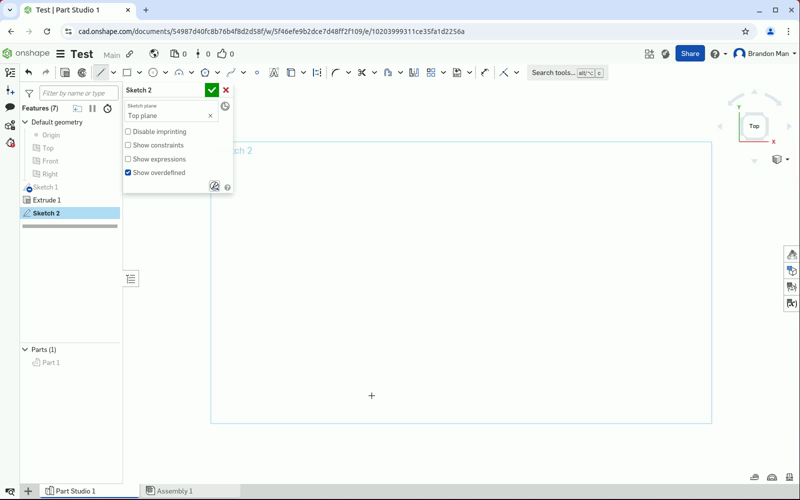
key_up(shift)
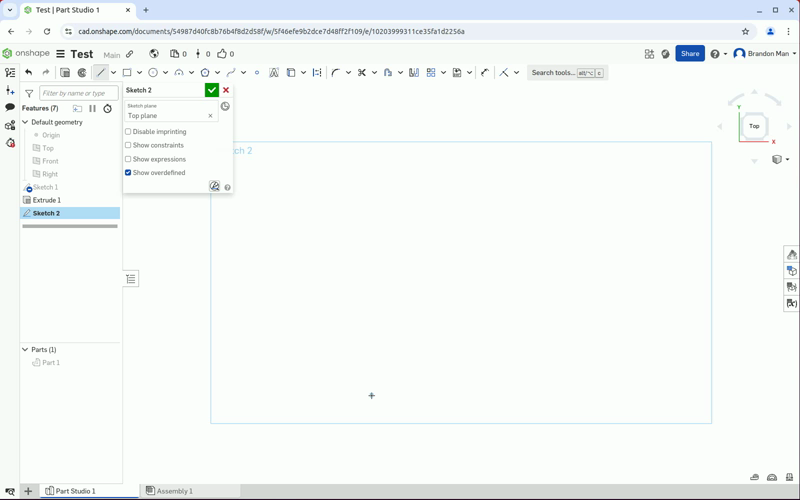
key_down(shift)
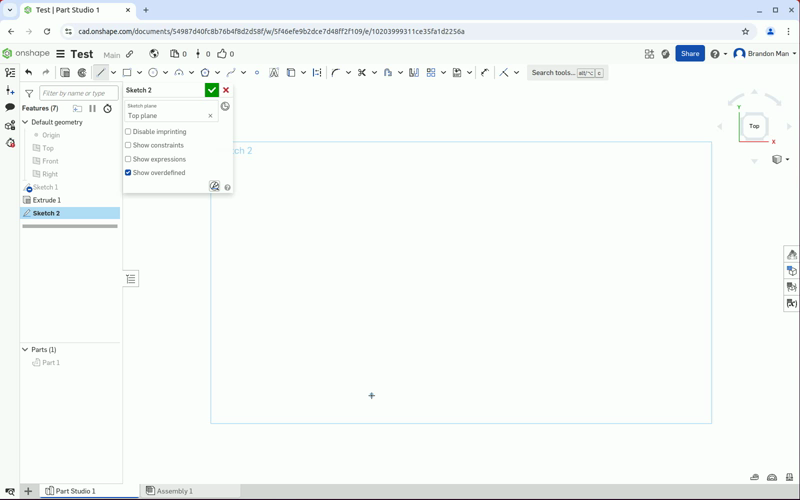
mouse_move(549, 395)
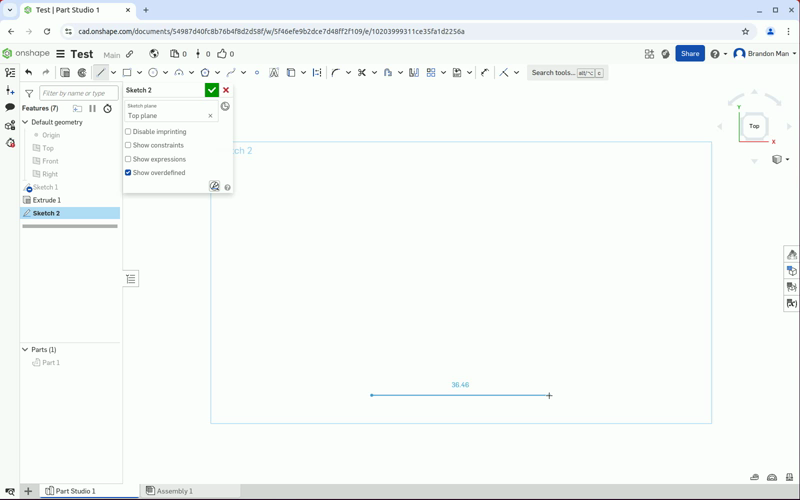
click(549, 395)
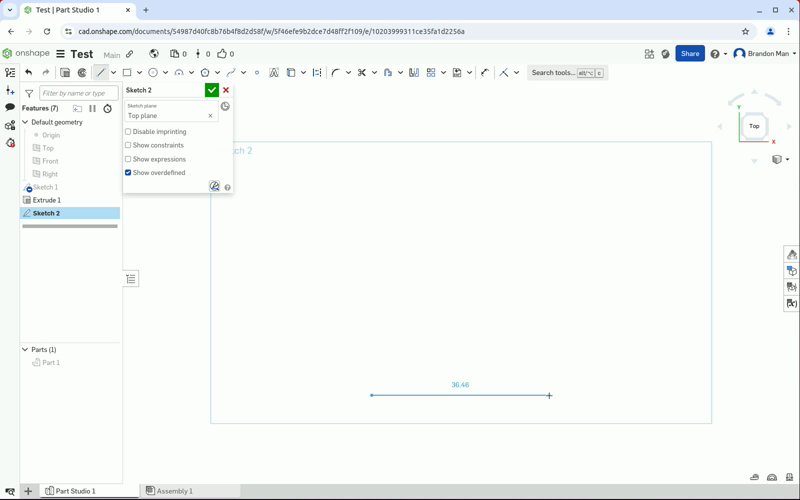
key_up(shift)
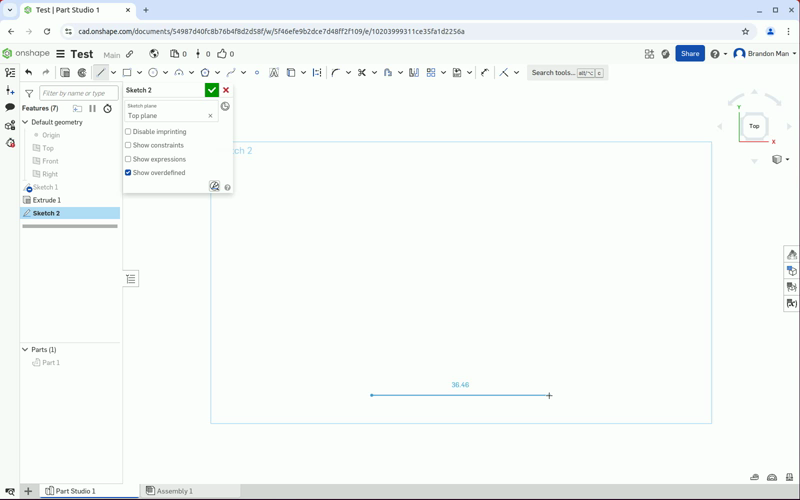
key_down(shift)
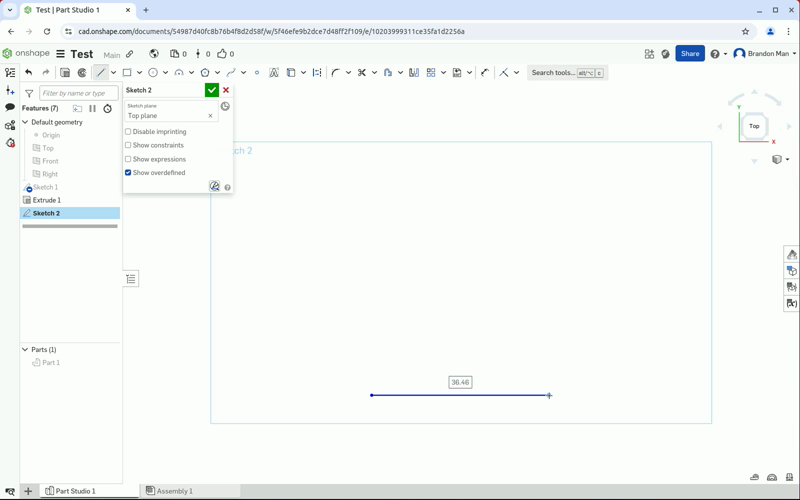
mouse_move(579, 395)
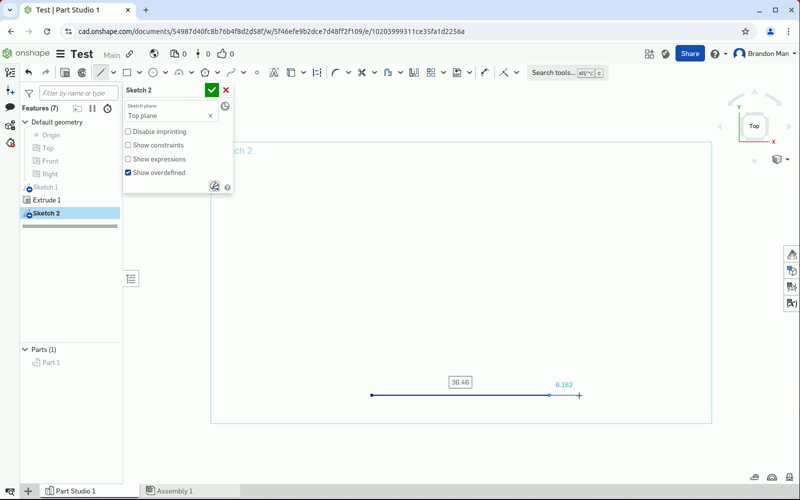
mouse_move(549, 345)
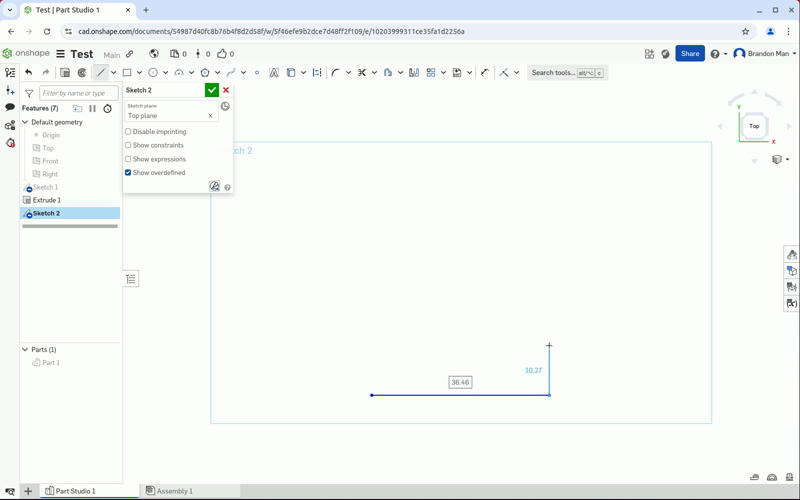
click(549, 345)
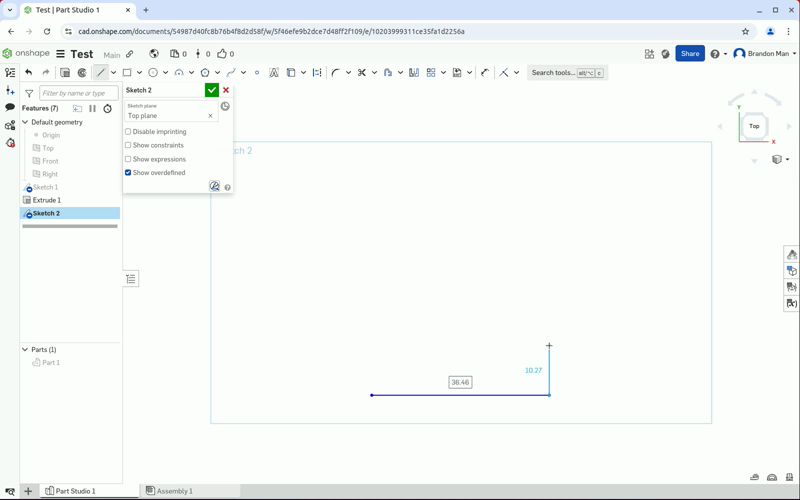
key_up(shift)
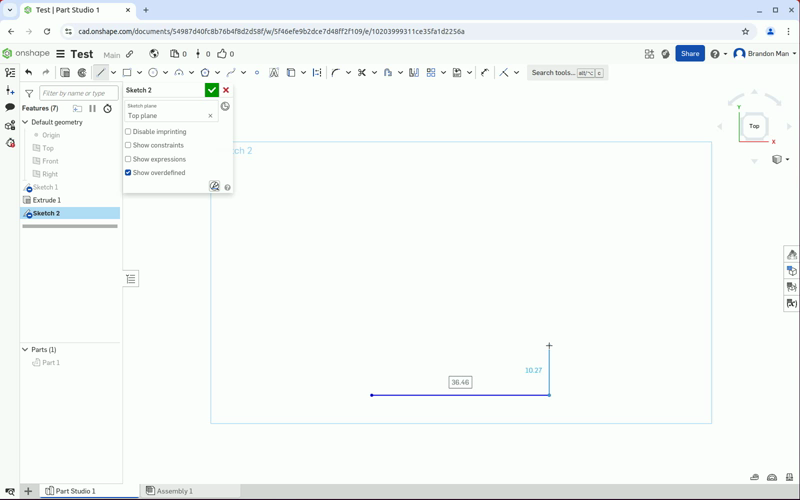
key(esc)
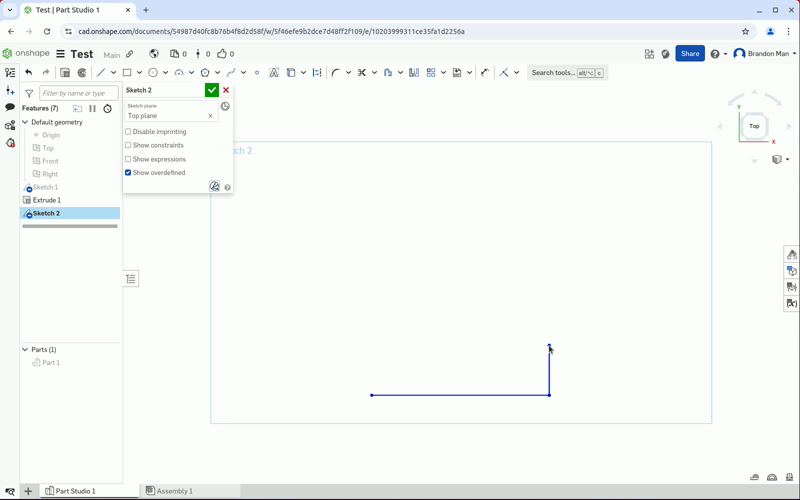
key(a)
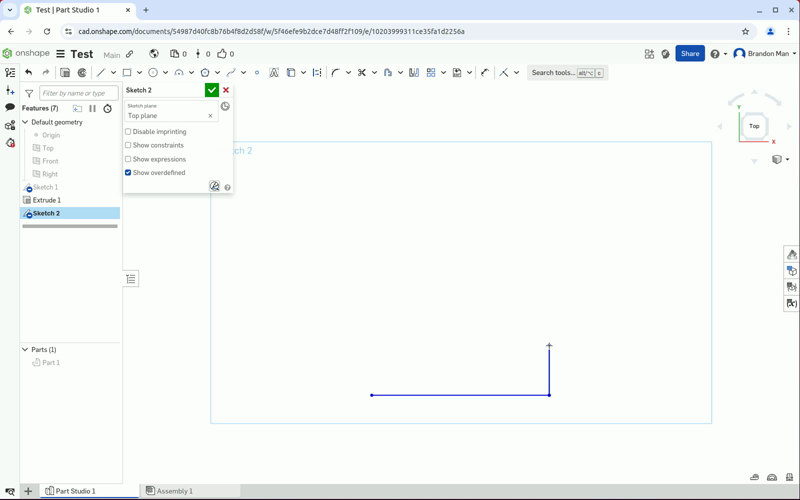
mouse_move(549, 345)
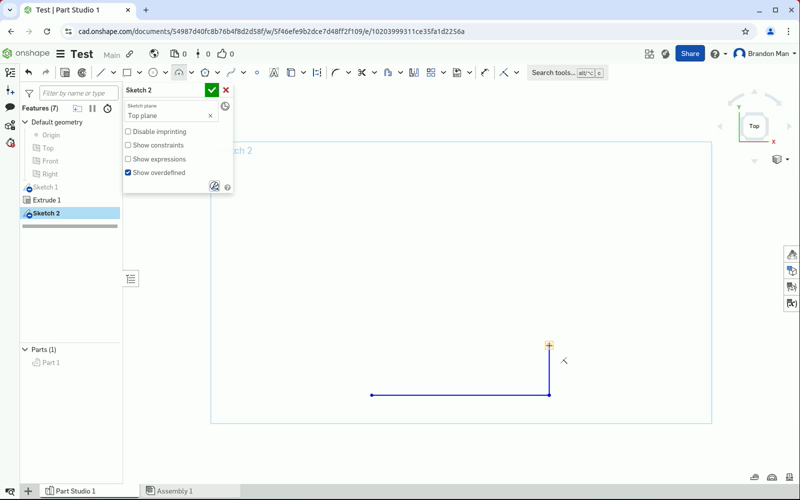
click(549, 345)
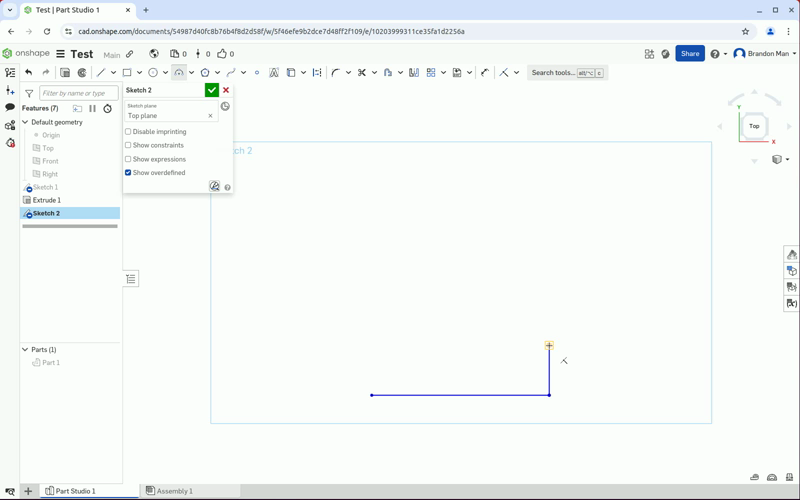
key_down(shift)
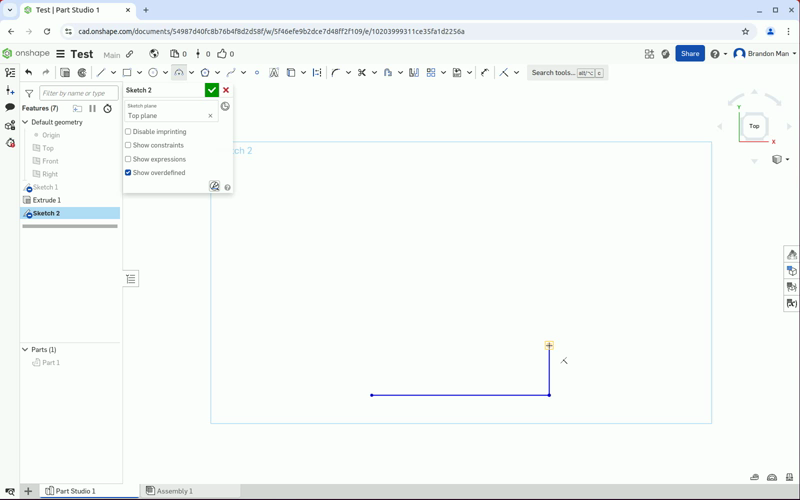
mouse_move(371, 345)
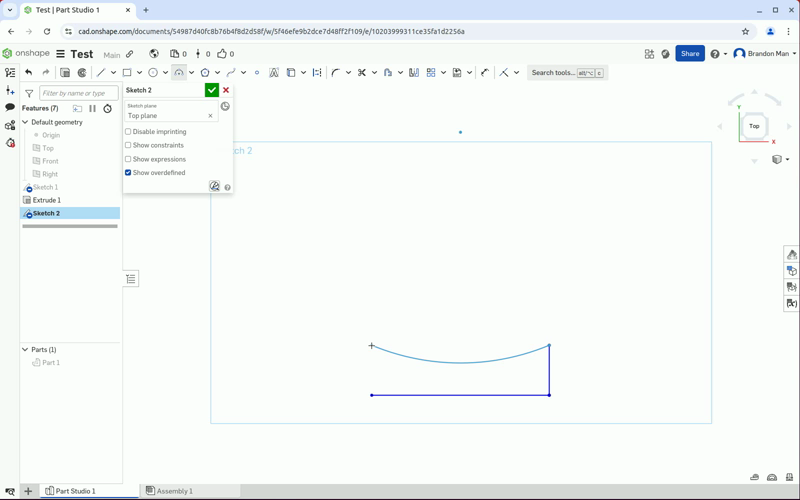
click(371, 345)
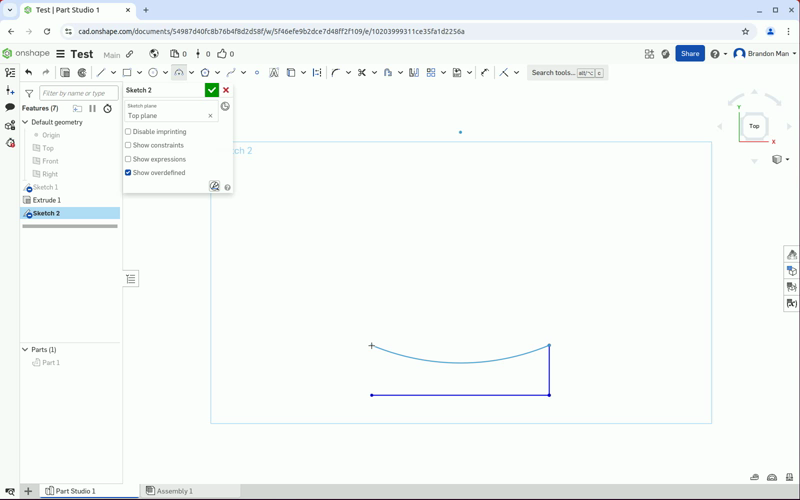
mouse_move(460, 391)
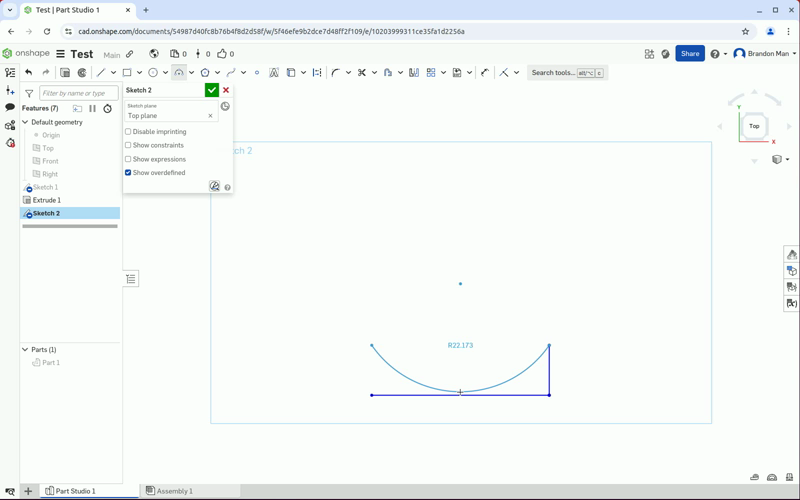
click(460, 391)
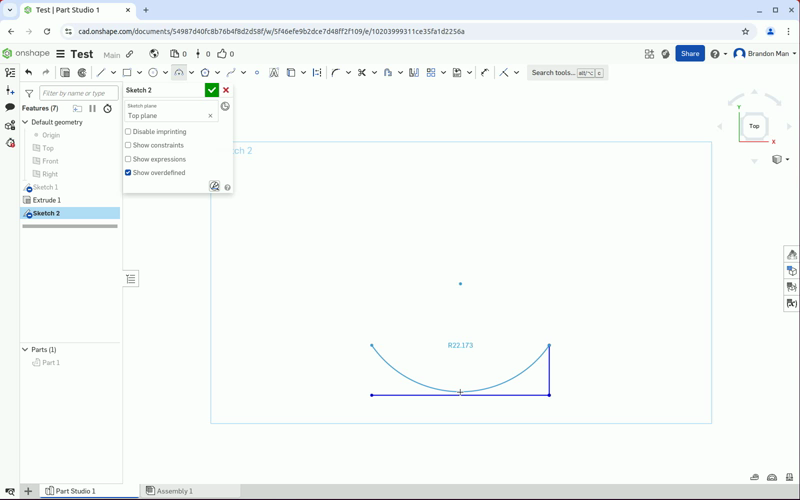
key_up(shift)
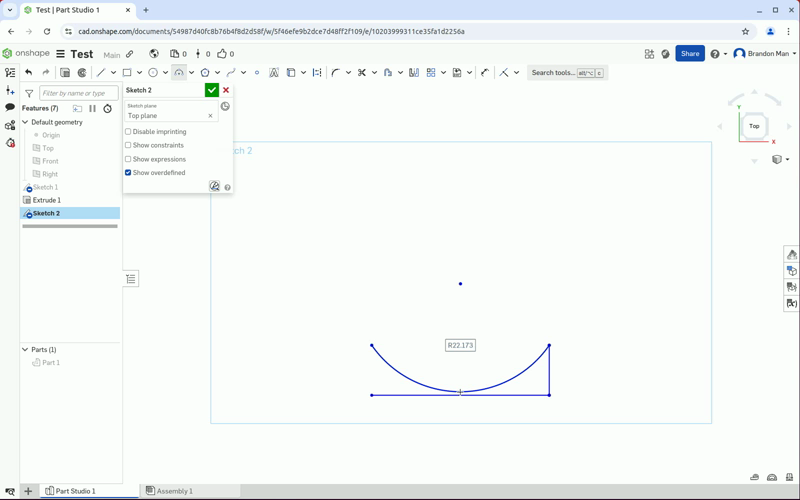
key(esc)
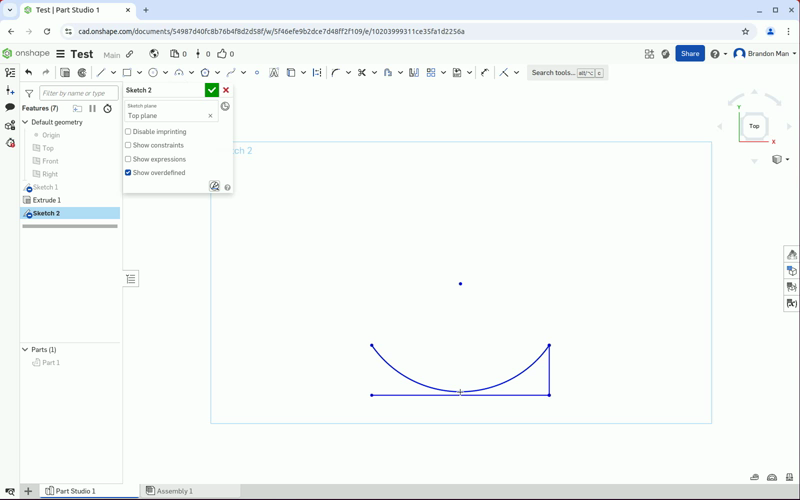
key(l)
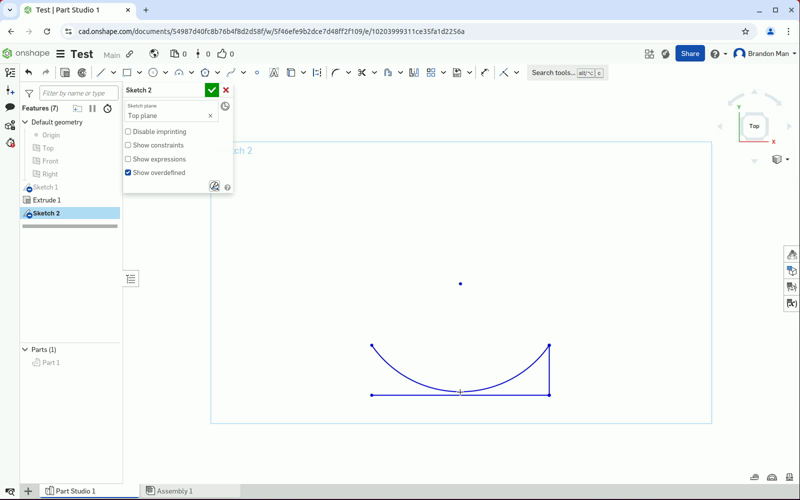
mouse_move(371, 345)
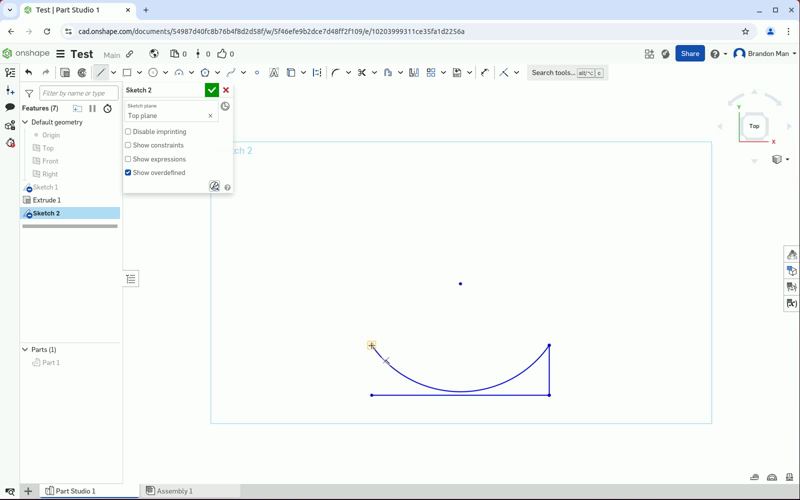
click(371, 345)
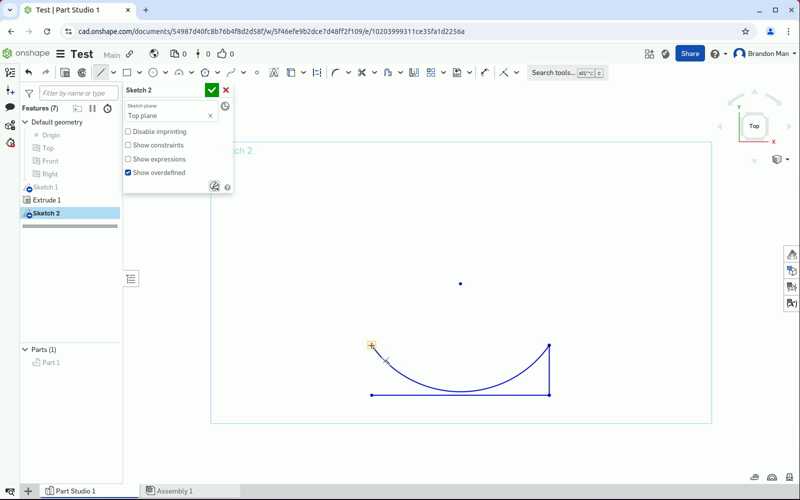
mouse_move(401, 345)
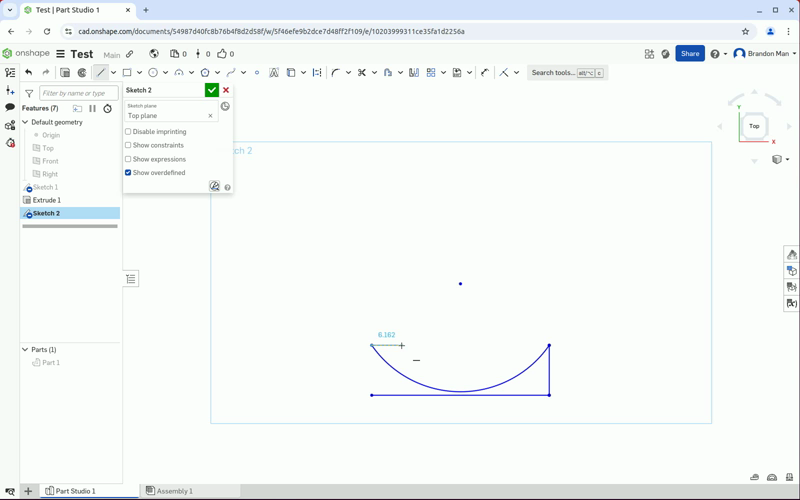
key_down(shift)
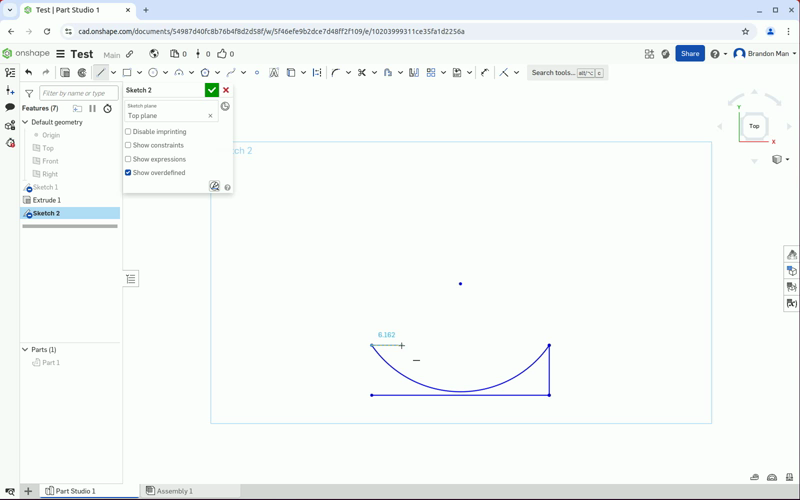
mouse_move(371, 395)
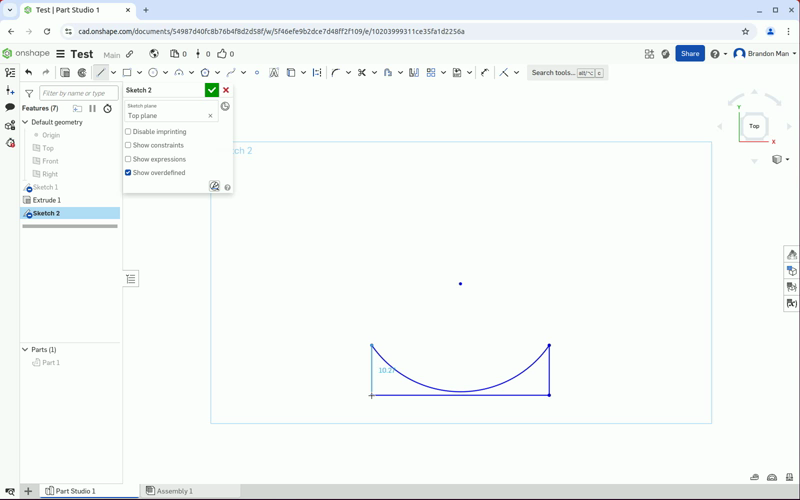
key_up(shift)
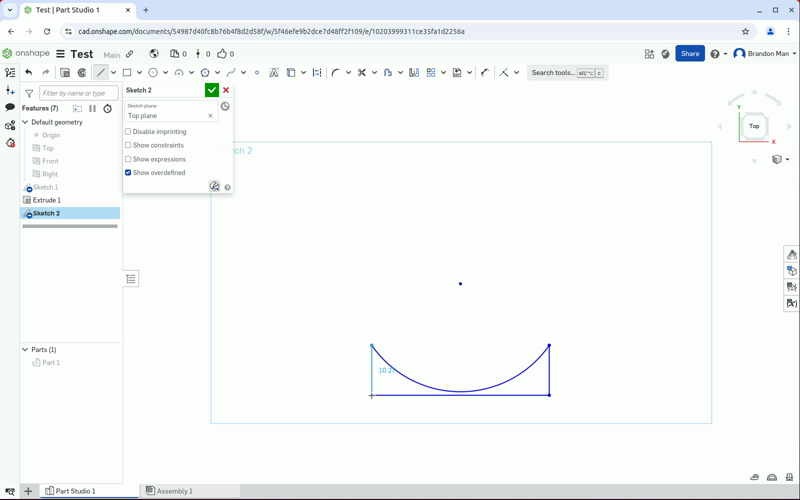
click(371, 395)
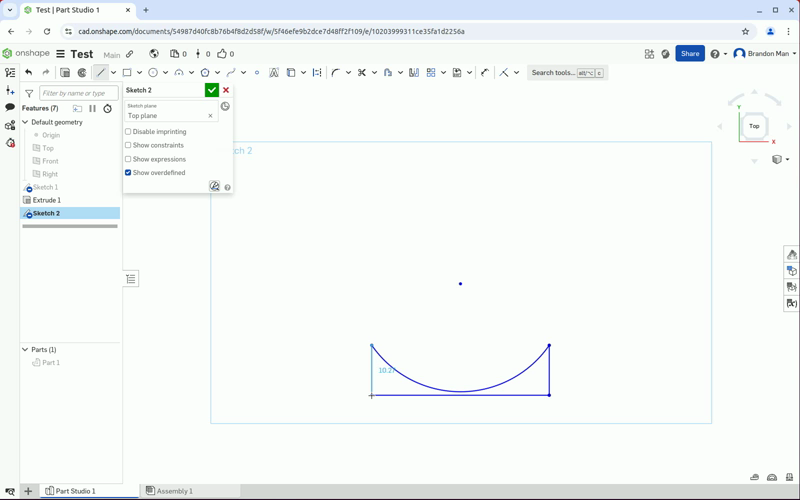
key(esc)
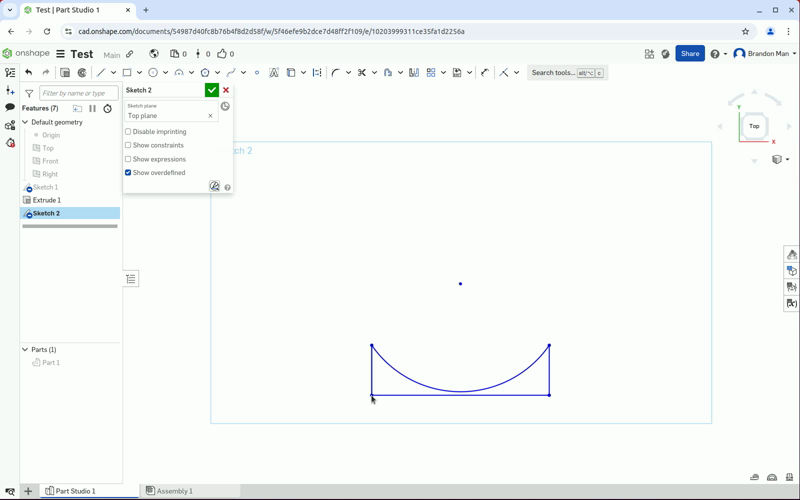
mouse_move(516, 387)
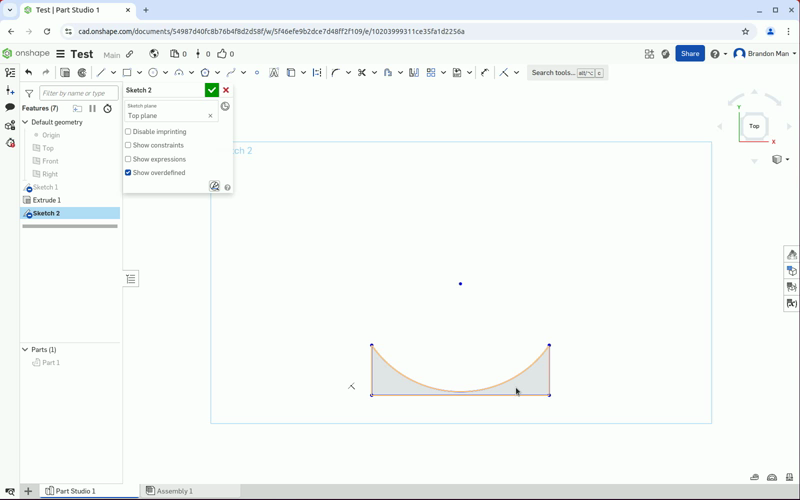
click(516, 387)
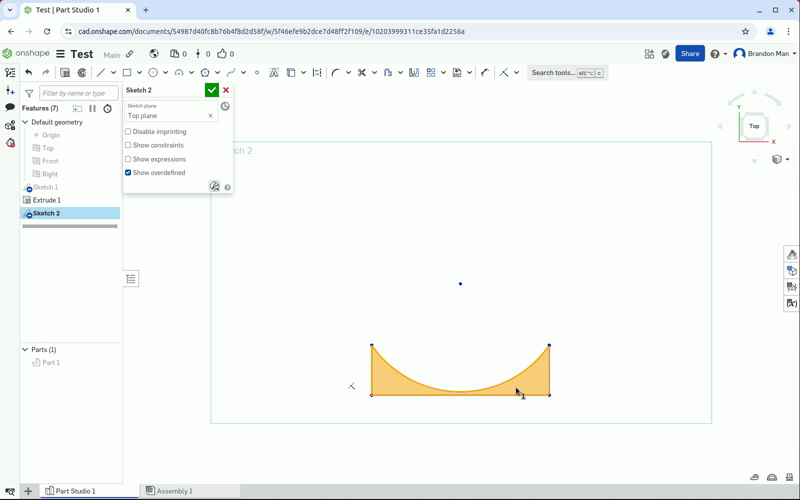
mouse_move(73, 352)
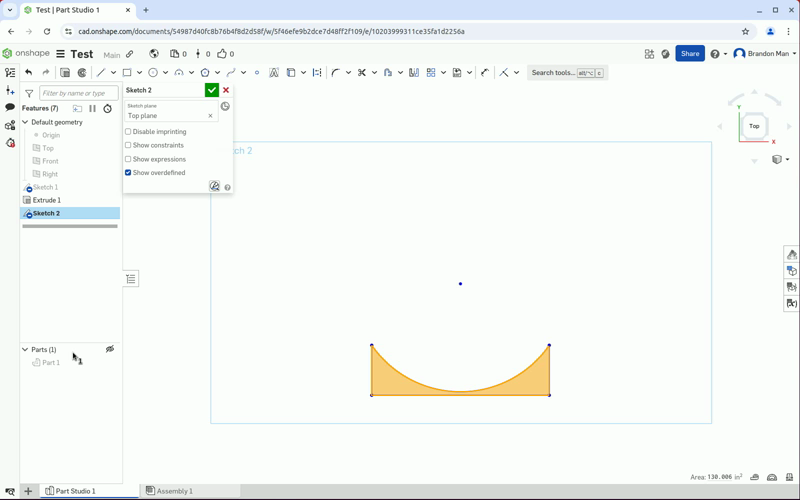
key(shift+y)
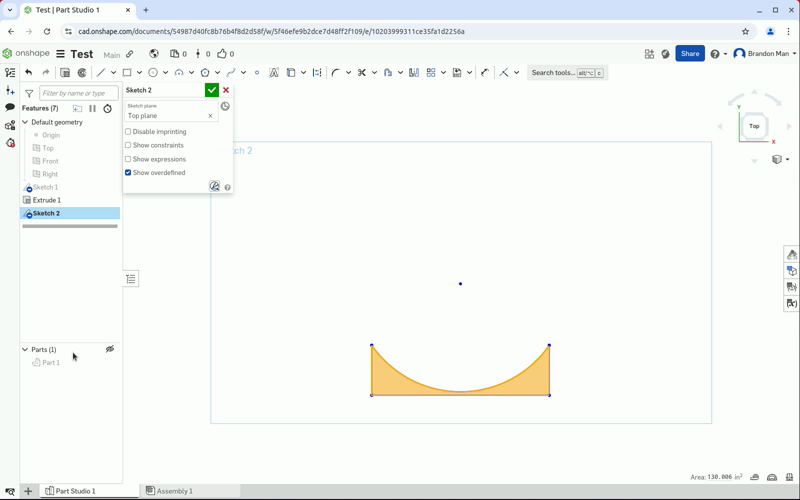
key(shift+e)
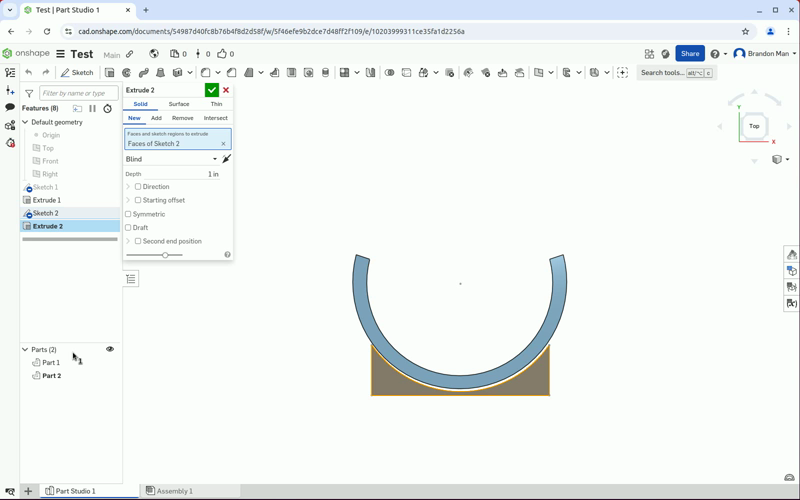
mouse_move(143, 106)
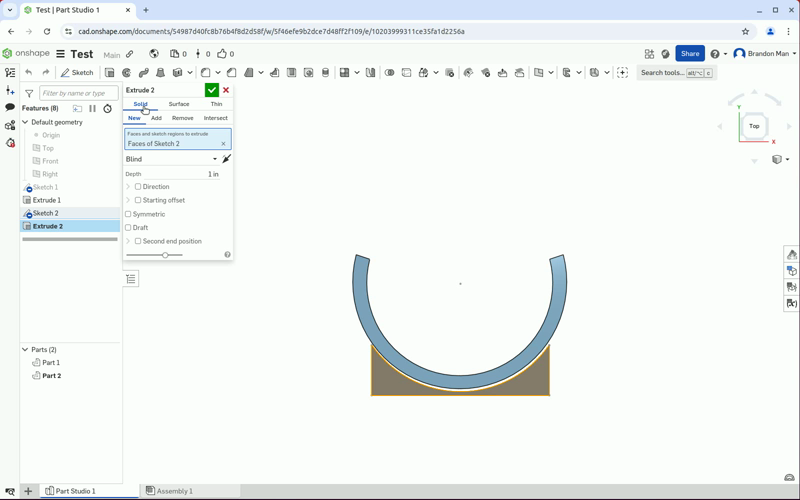
click(143, 106)
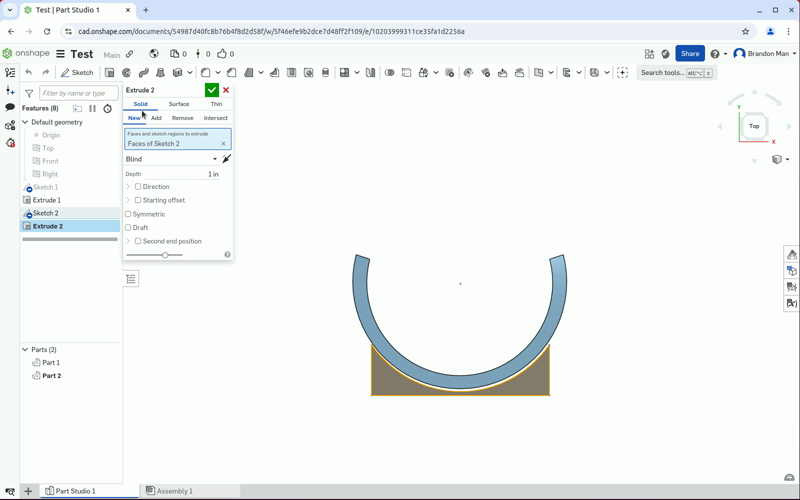
mouse_move(137, 120)
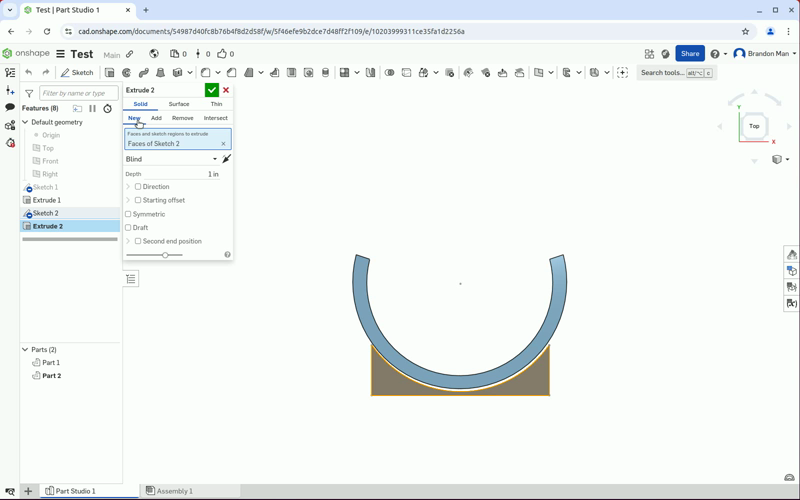
click(137, 120)
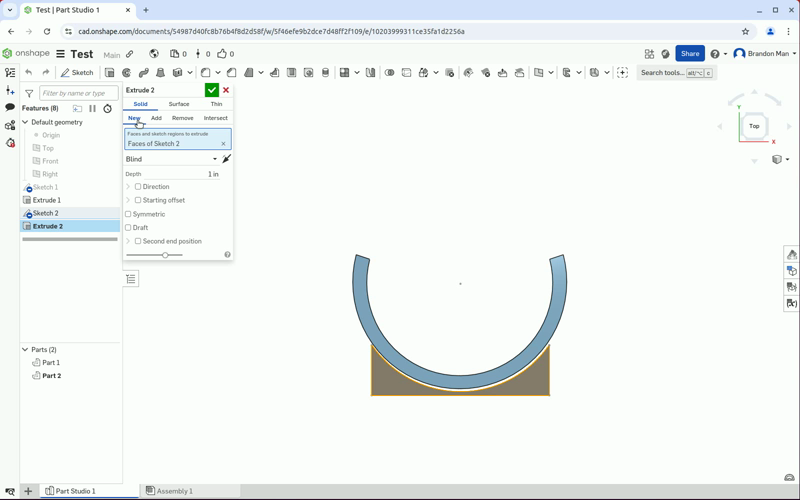
key(tab, 4)
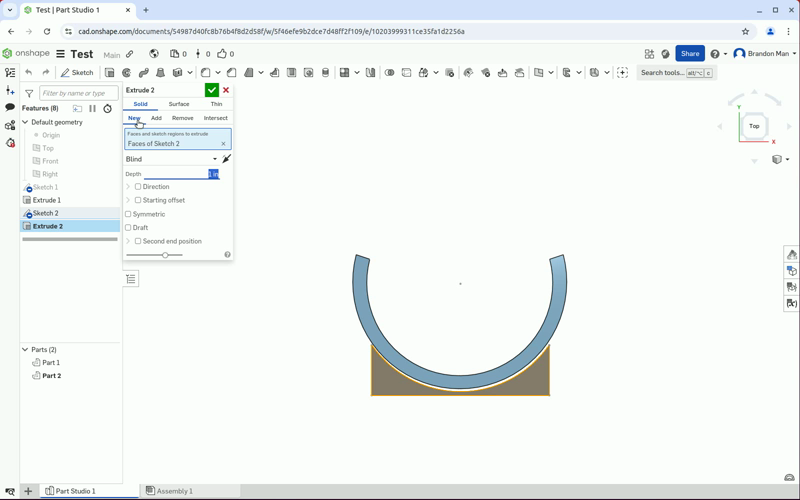
text(7.222)
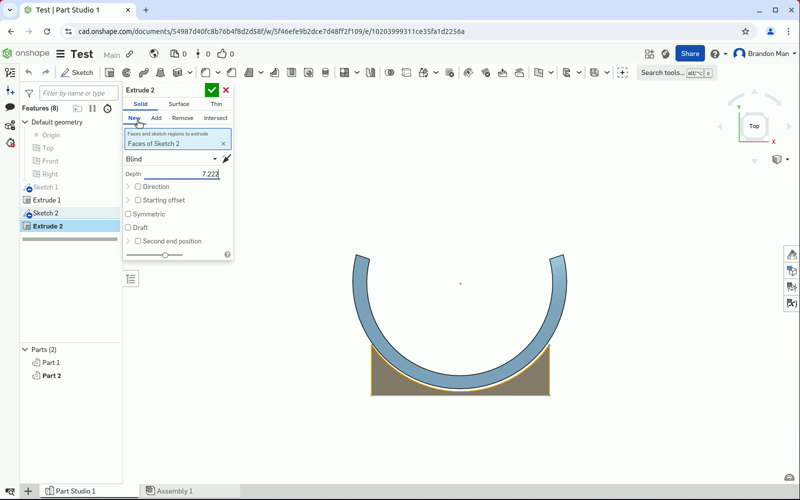
key(tab, 3)
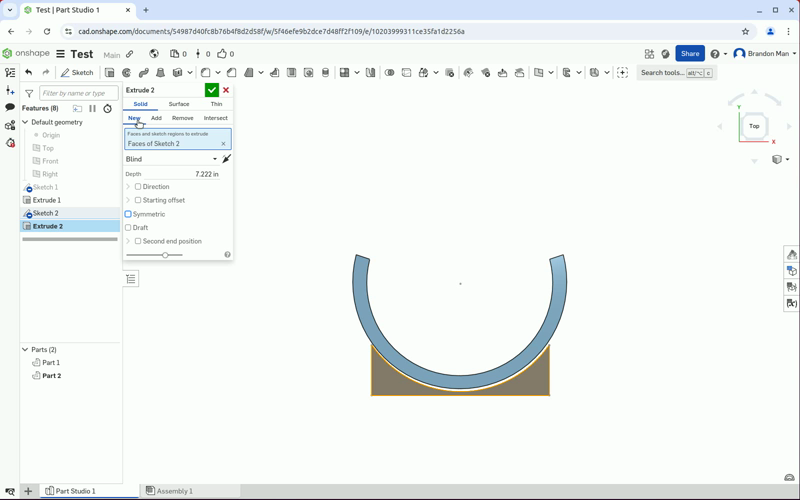
key(space)
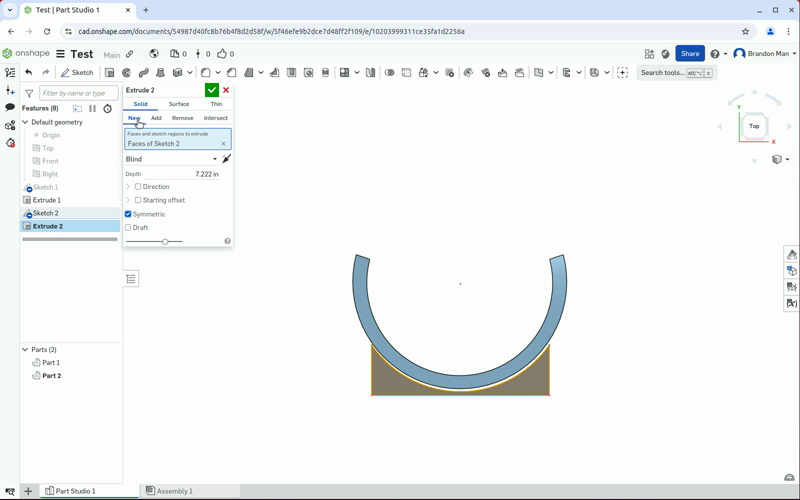
key(enter)
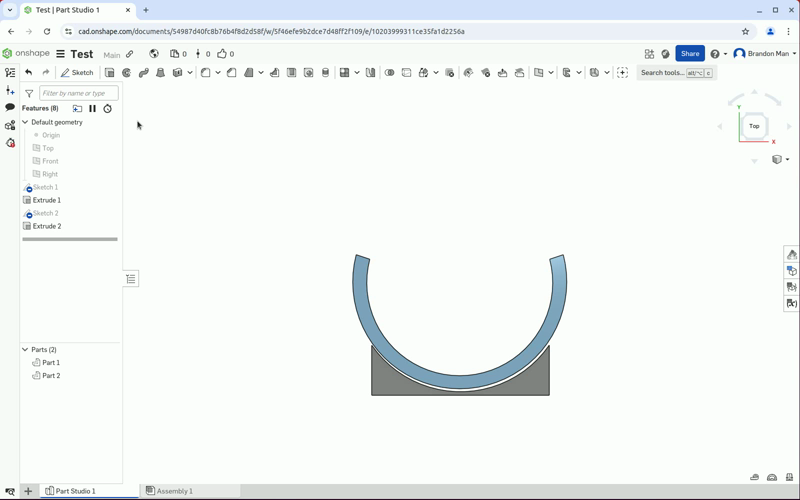
key(shift+h)
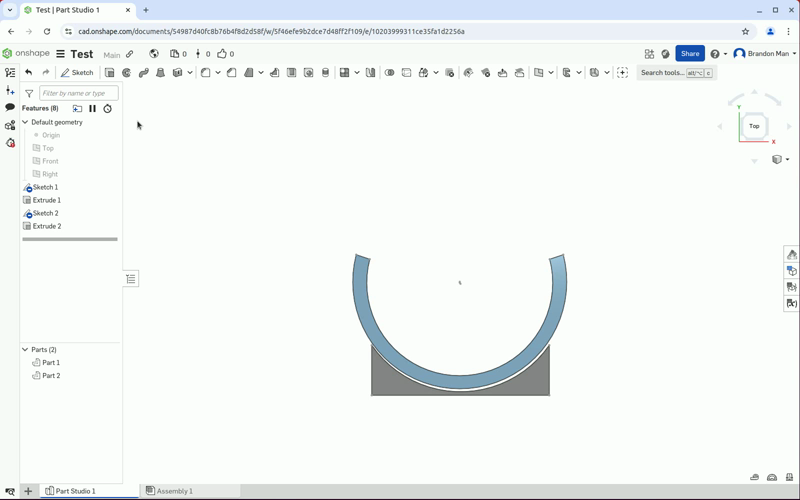
key(shift+h)
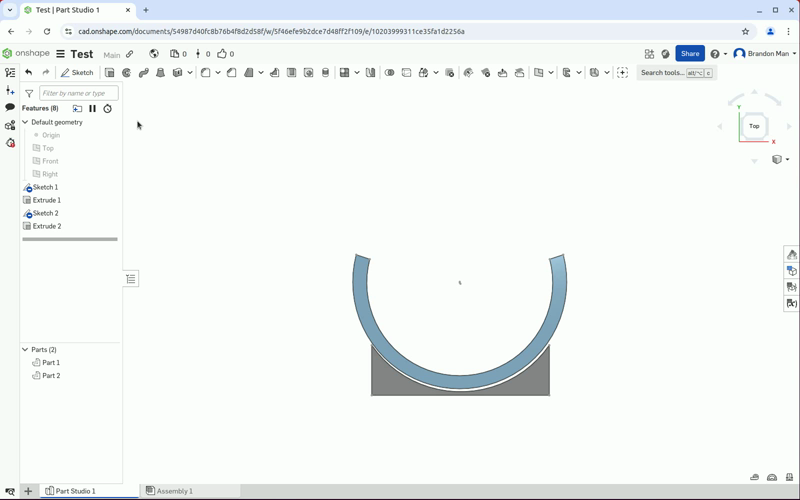
key(shift+7)
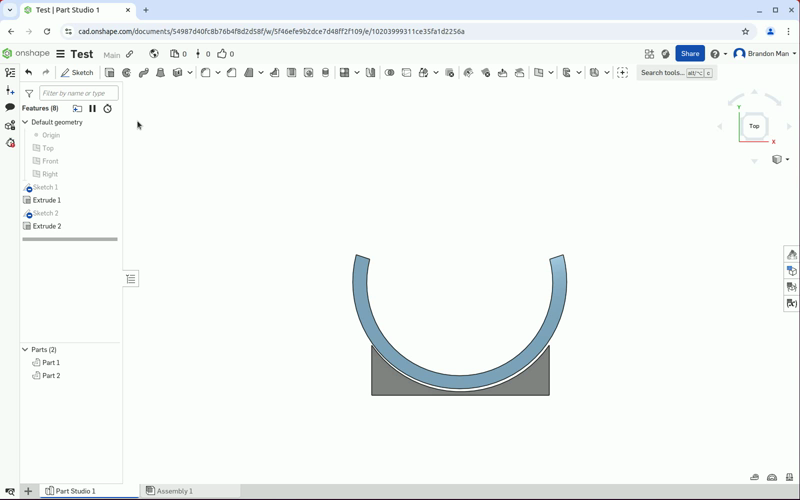
key(up, 3)
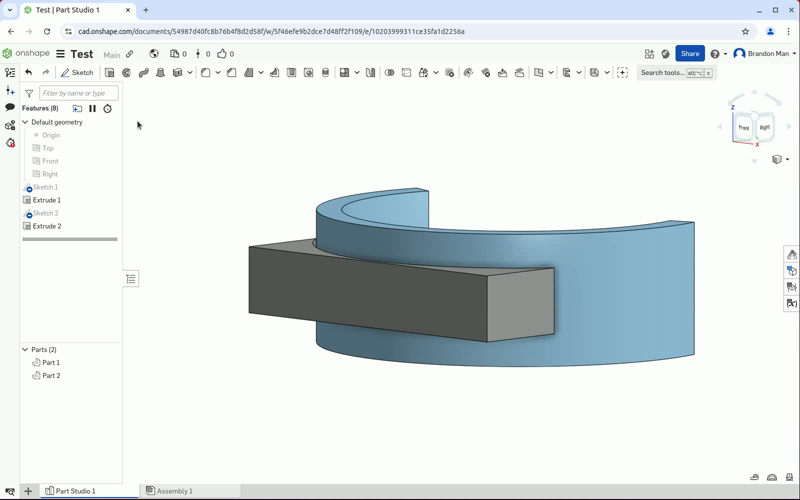
key(left, 3)
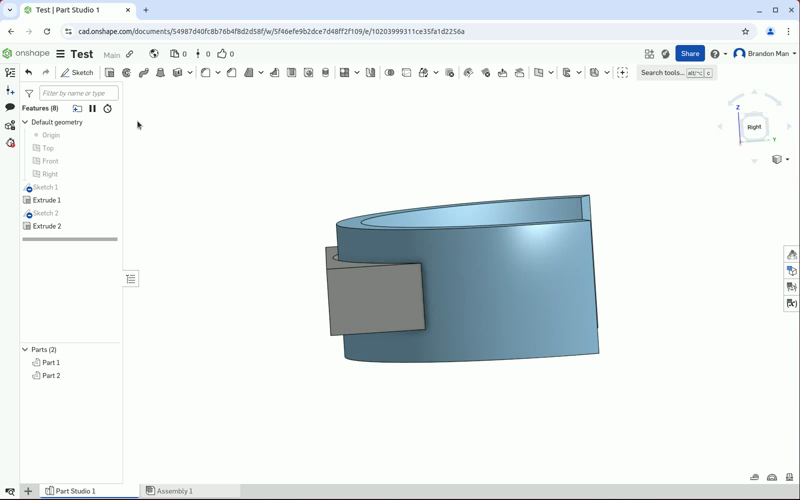
key(right, 3)
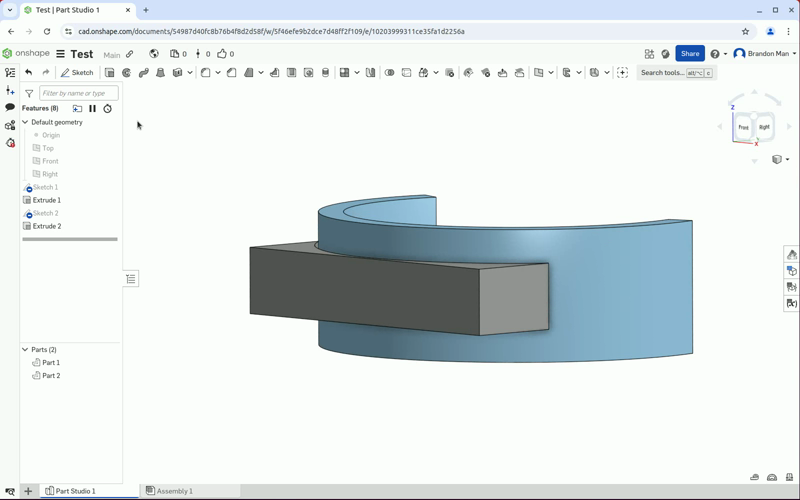
key(down, 3)
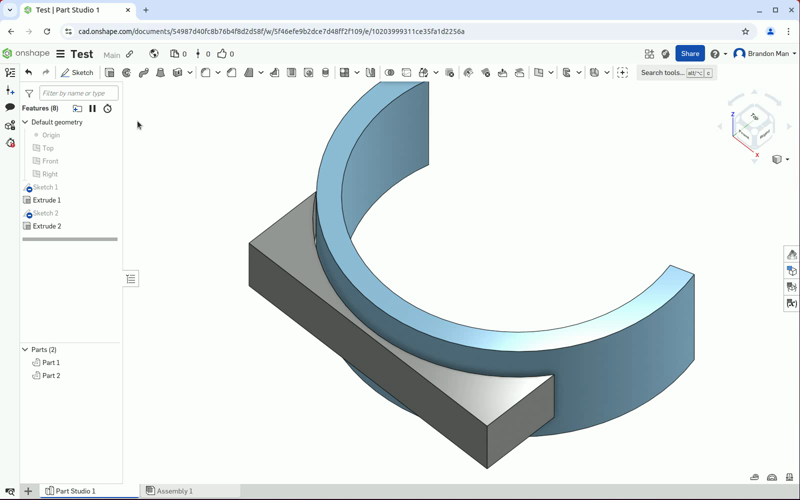
mouse_move(73, 189)
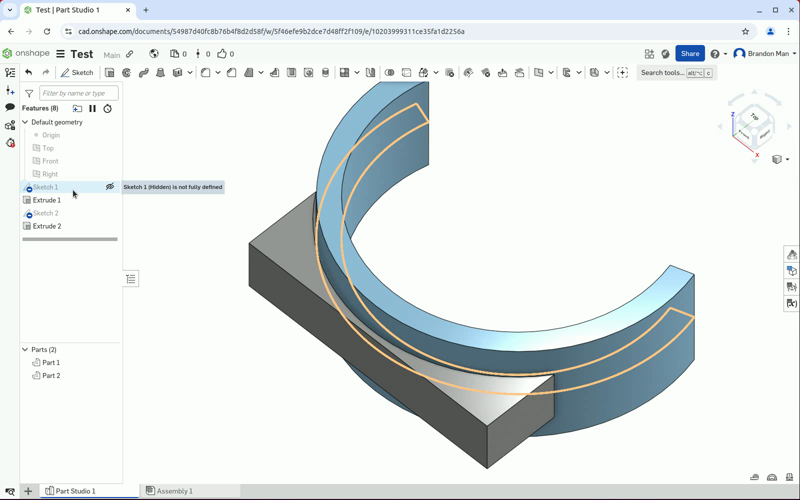
click(73, 189)